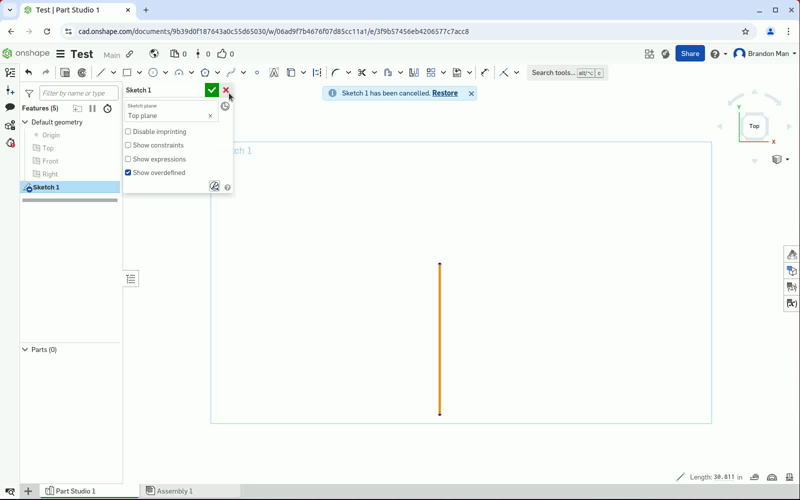
key(shift+h)
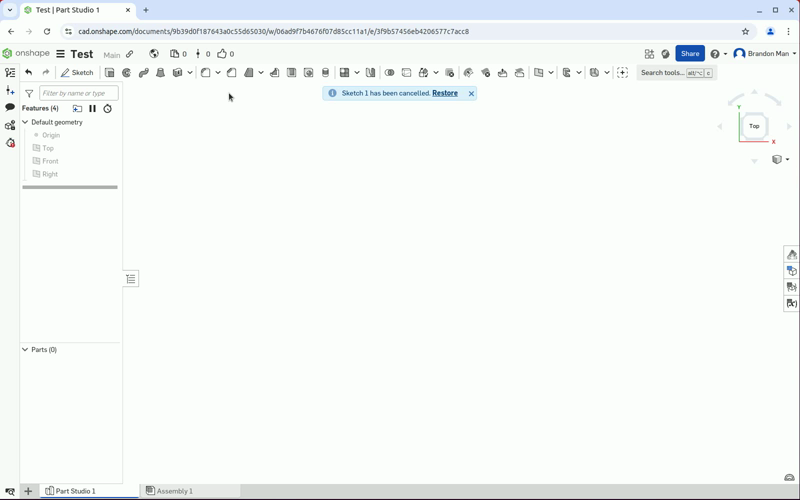
mouse_move(73, 352)
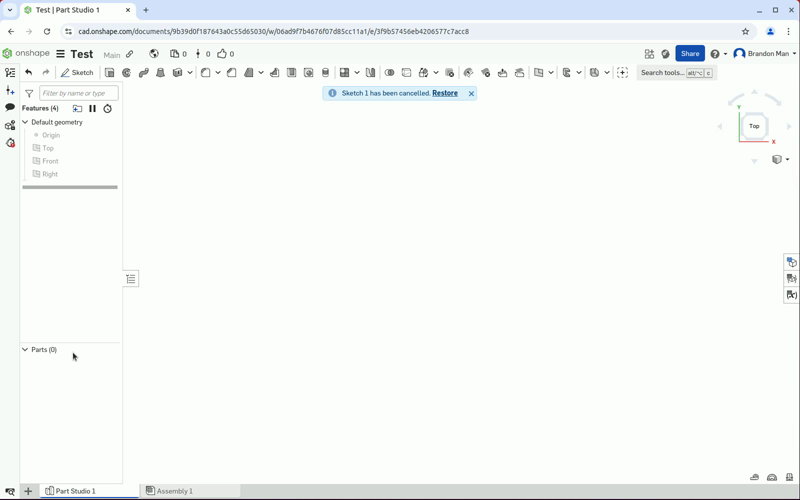
key(y)
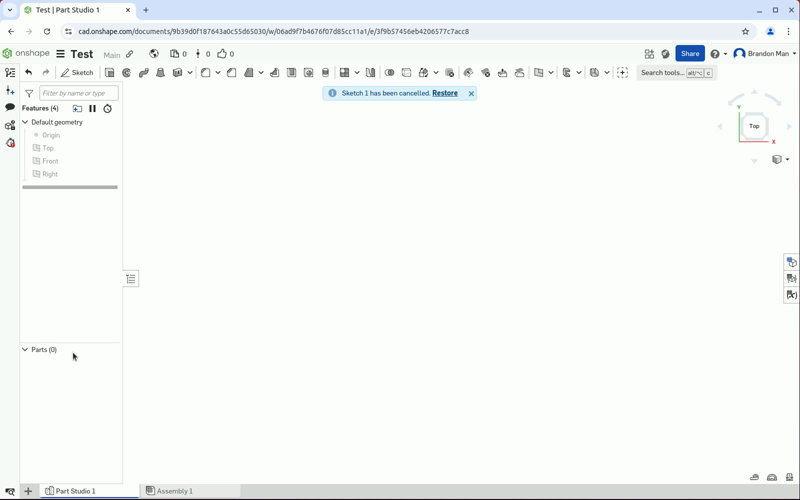
key(shift+p)
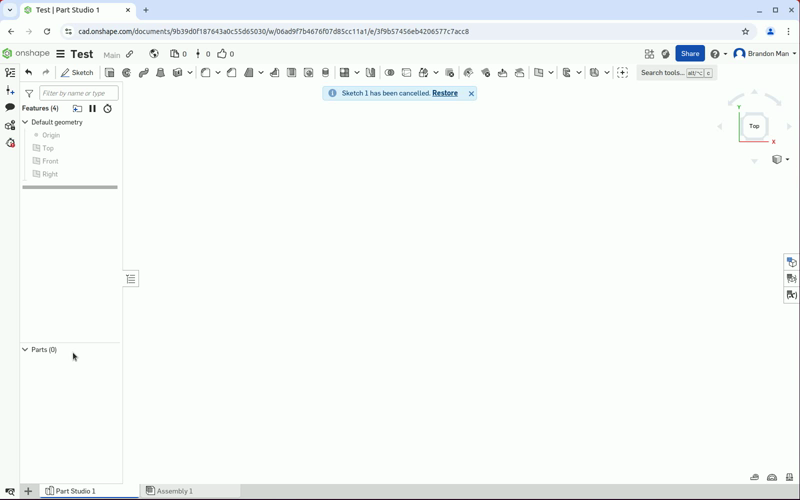
key(space)
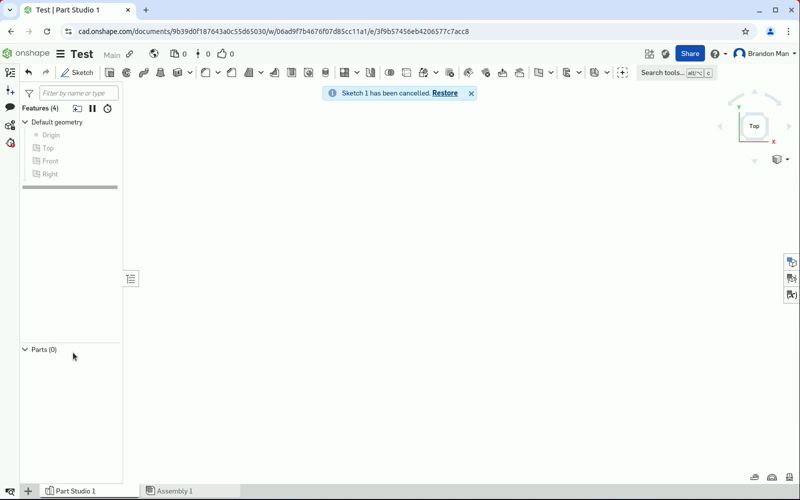
key_down(shift)
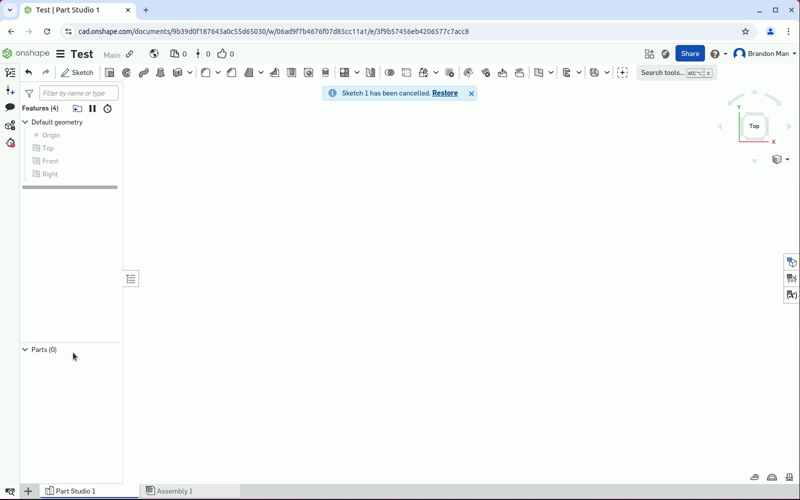
key(up)
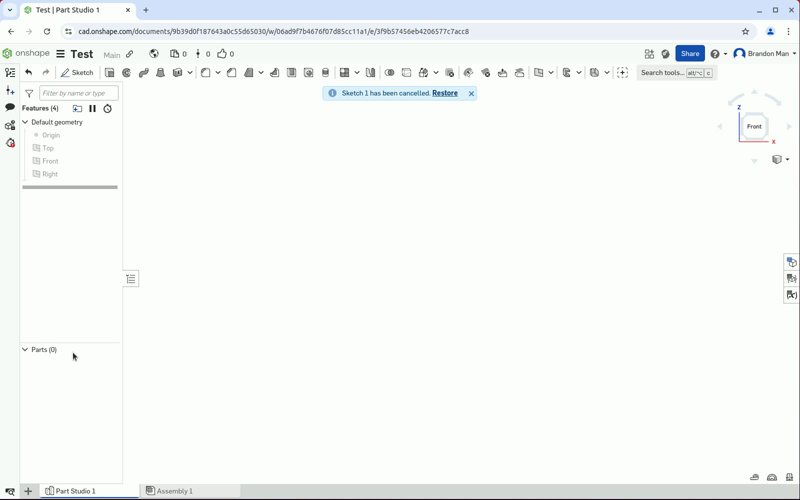
key_up(shift)
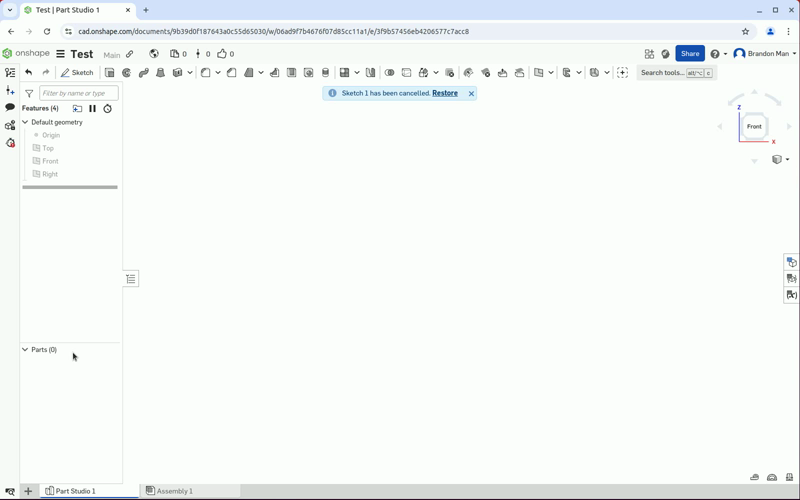
mouse_move(73, 352)
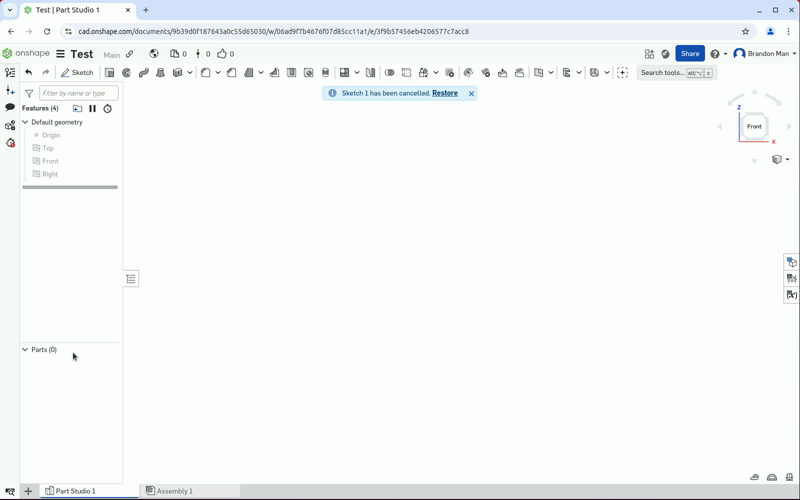
key(shift+y)
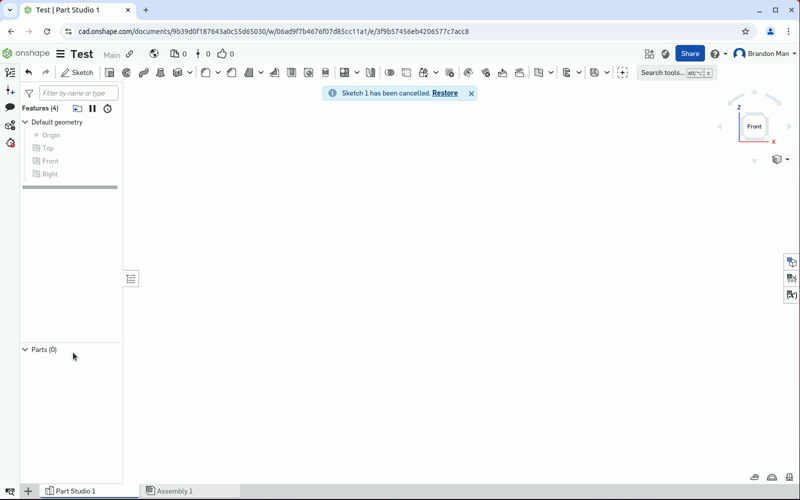
key(shift+s)
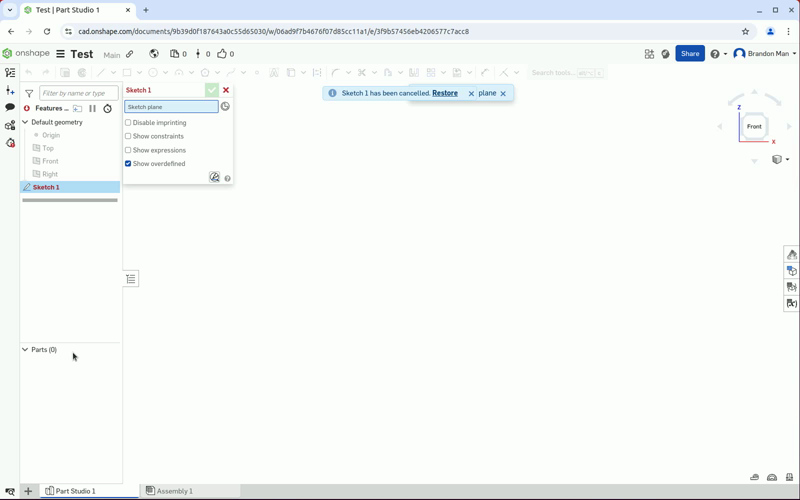
mouse_move(73, 163)
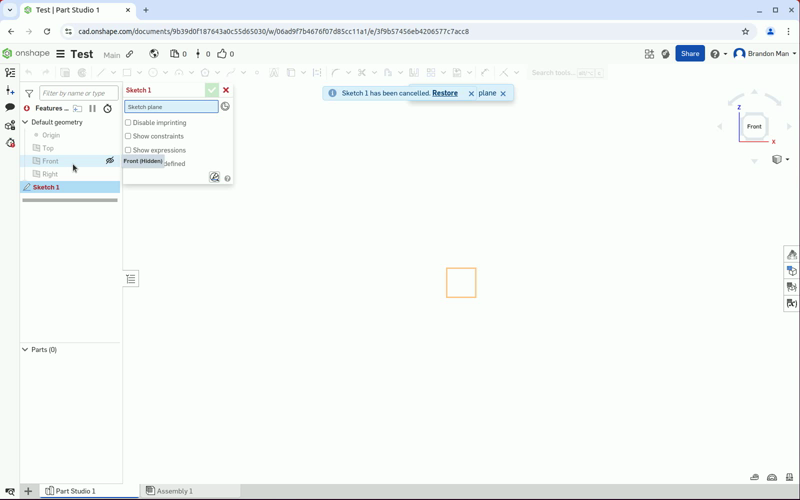
click(73, 163)
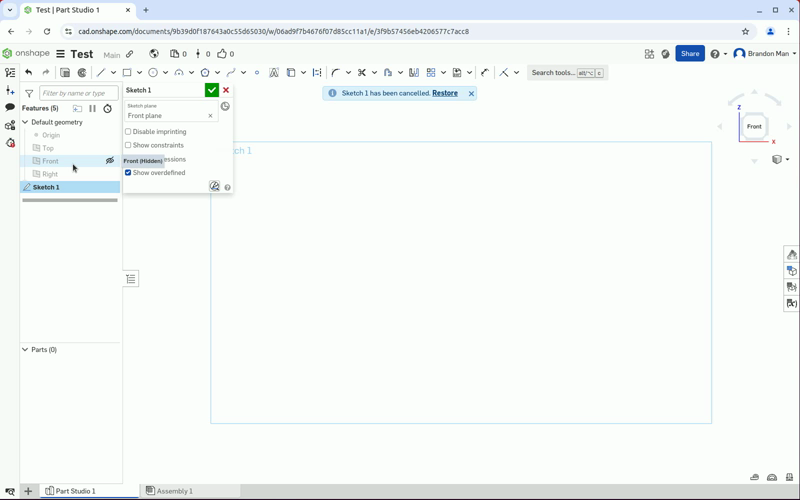
mouse_move(73, 352)
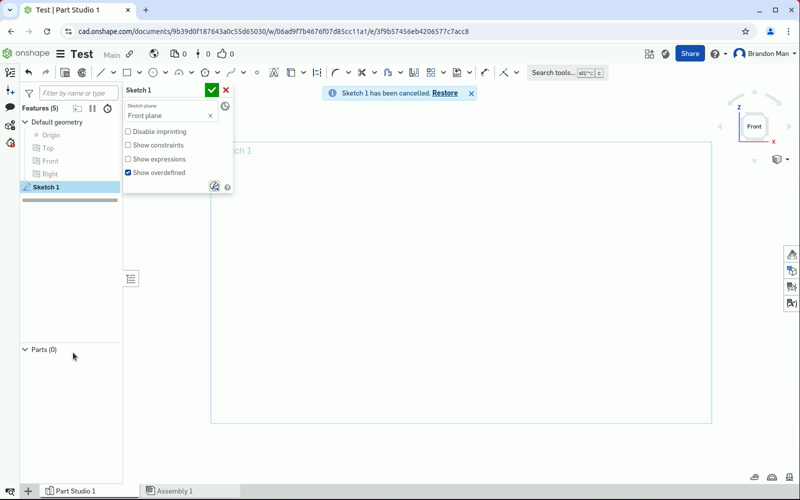
key(y)
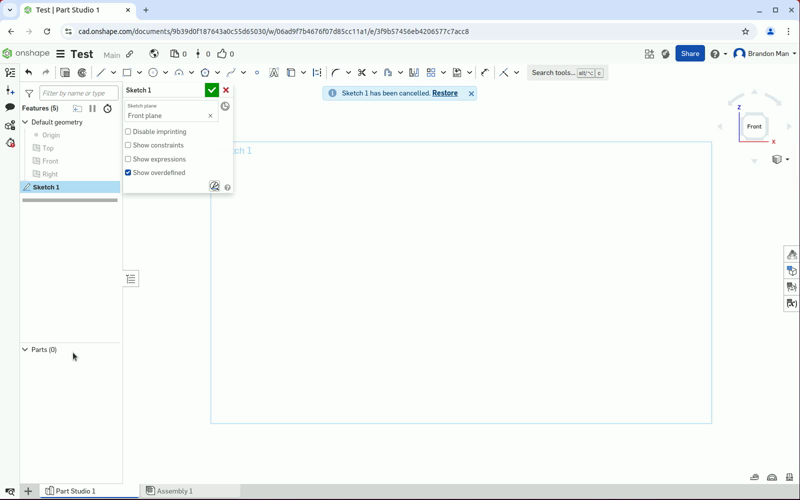
key(l)
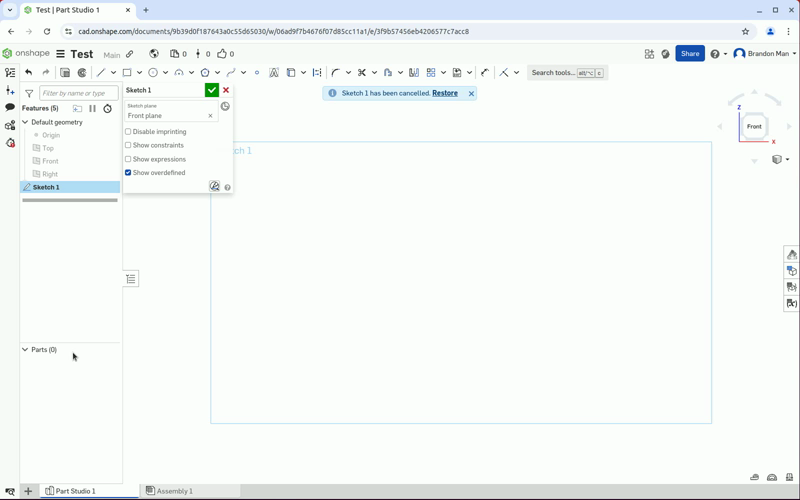
key_down(shift)
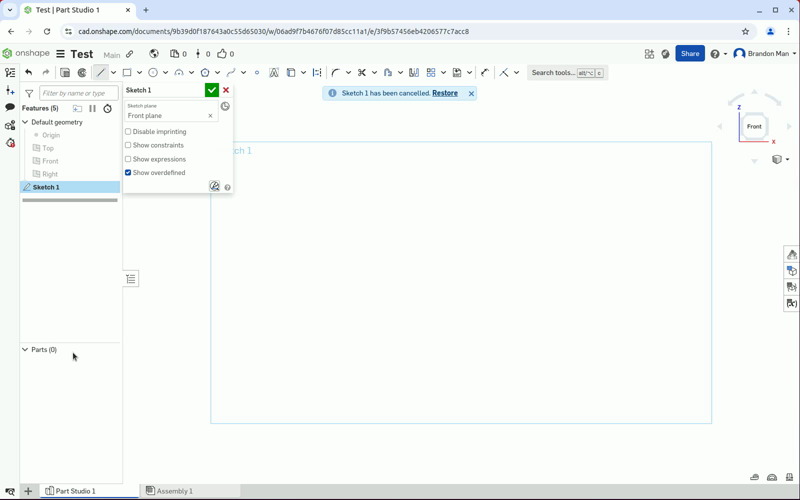
mouse_move(540, 282)
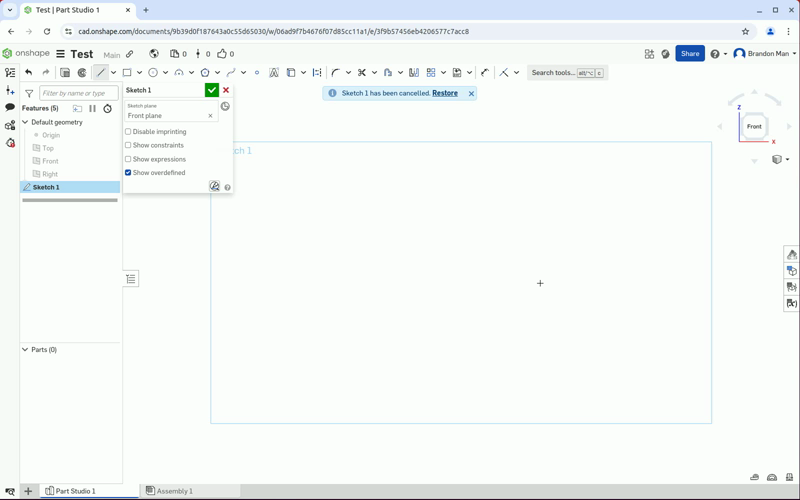
click(540, 282)
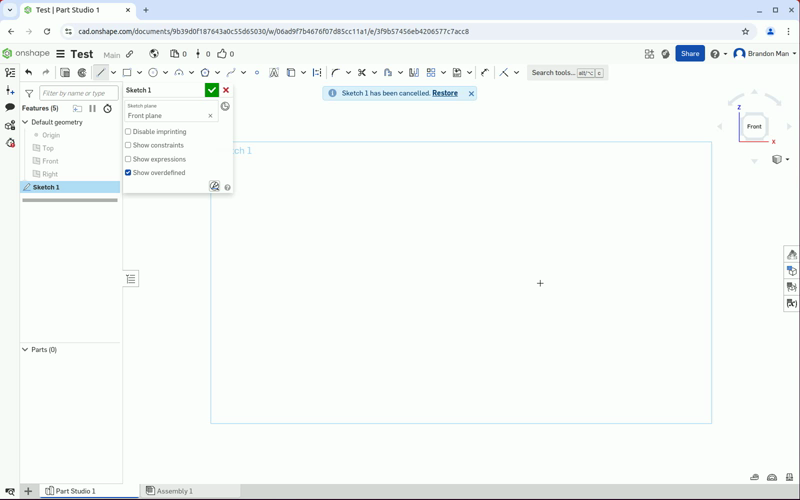
key_up(shift)
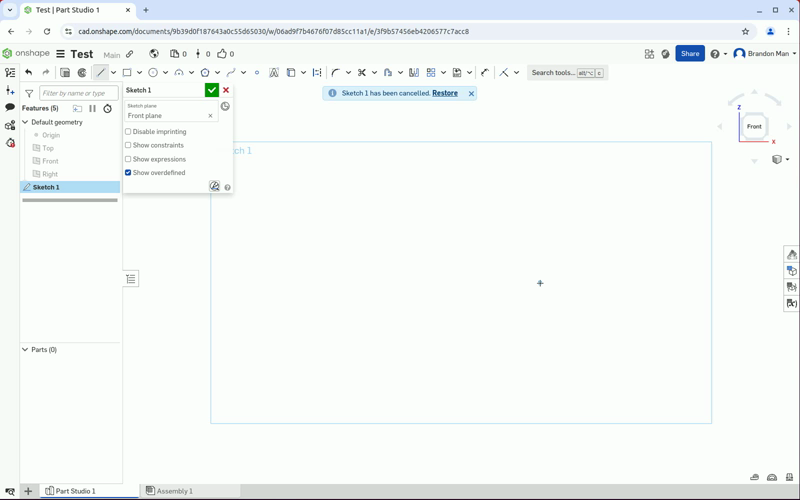
key_down(shift)
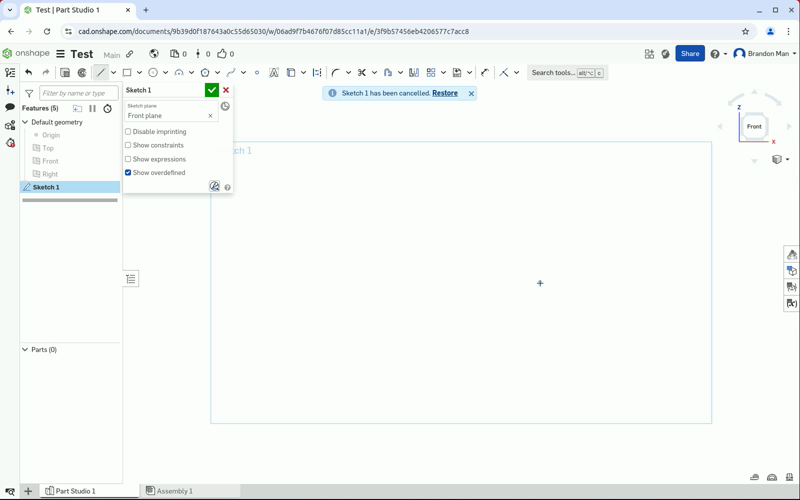
mouse_move(570, 282)
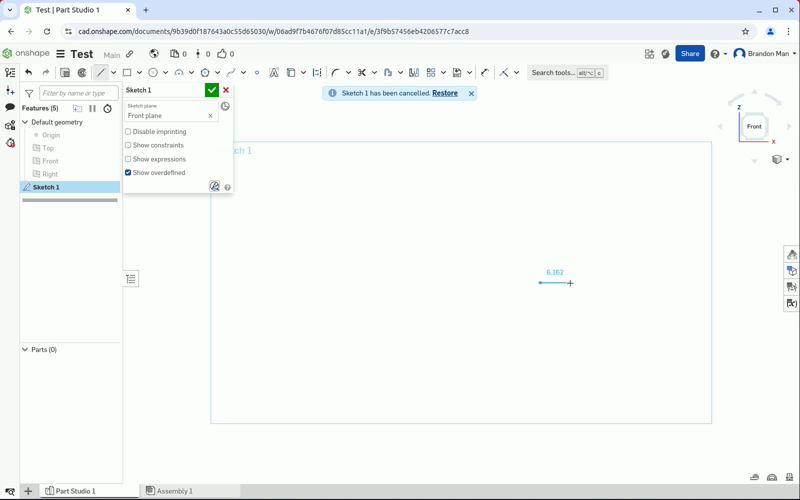
mouse_move(574, 272)
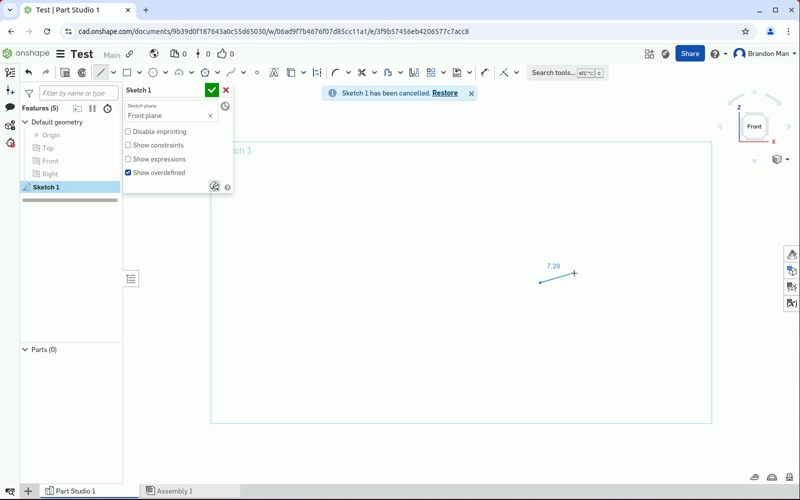
click(574, 272)
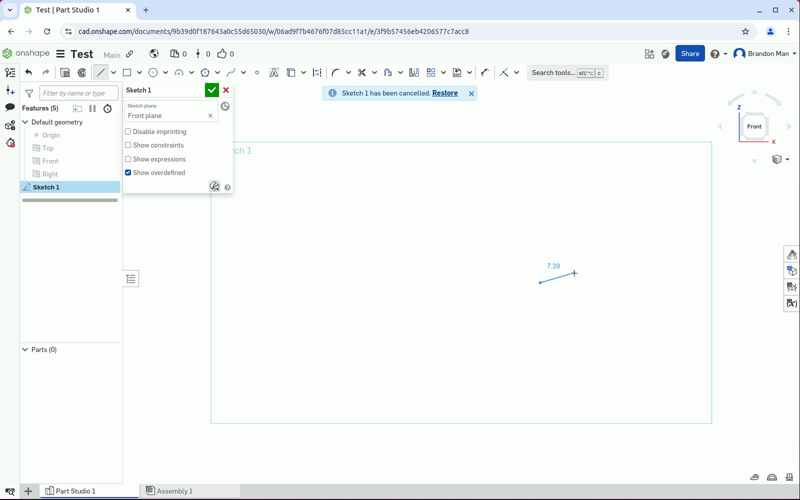
key_up(shift)
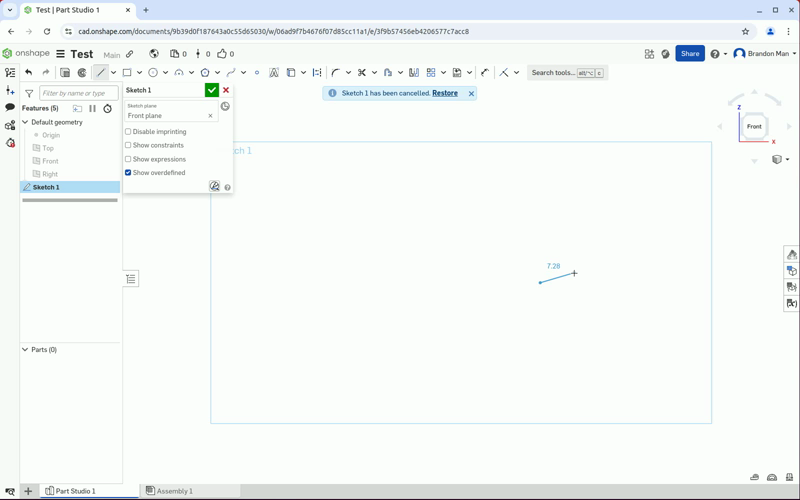
key_down(shift)
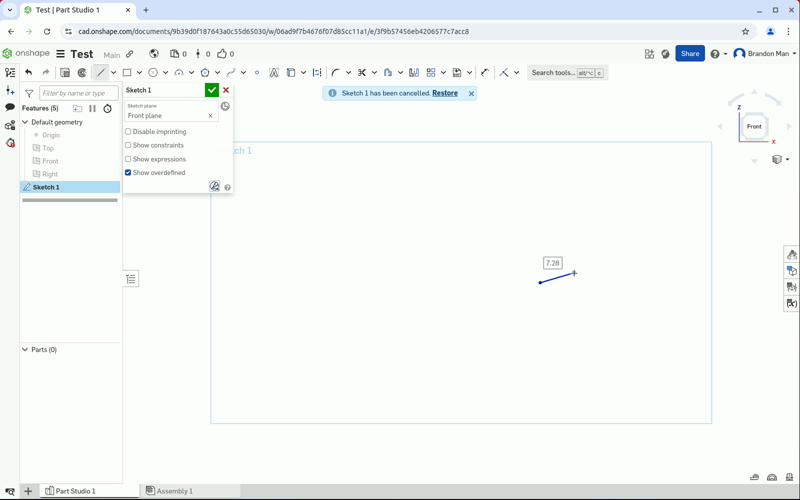
mouse_move(589, 272)
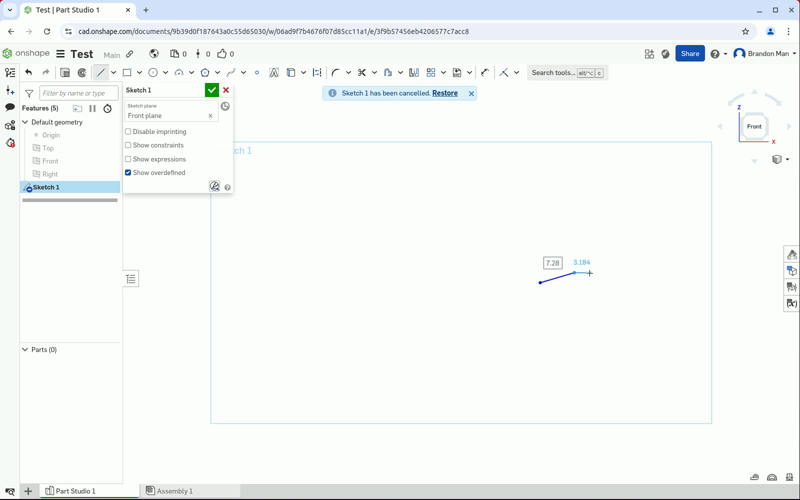
mouse_move(574, 261)
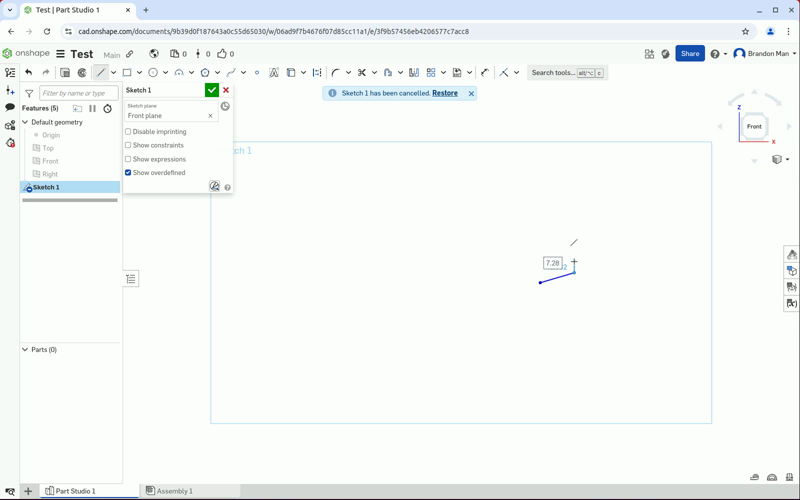
click(574, 261)
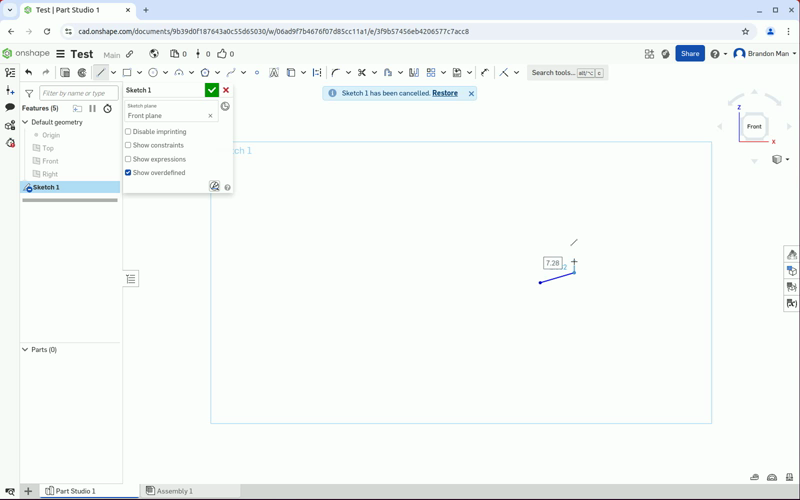
key_up(shift)
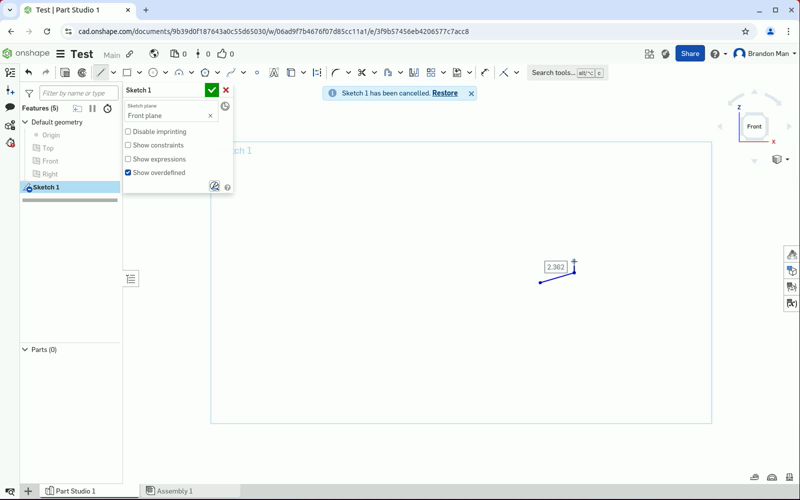
mouse_move(589, 261)
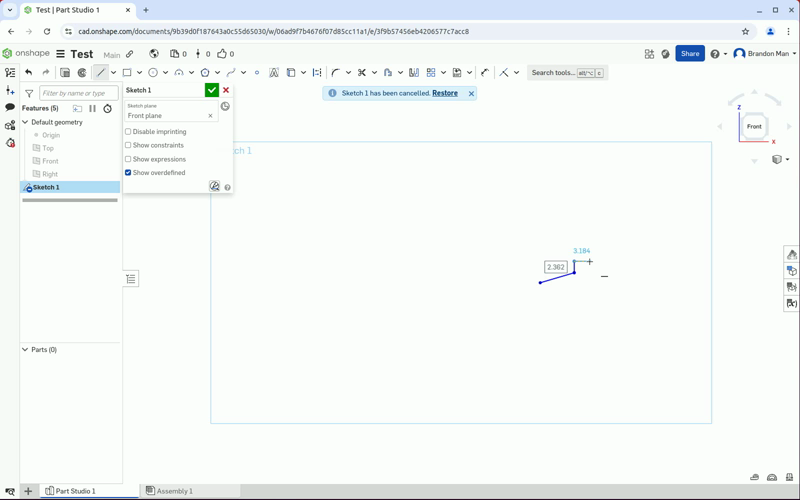
key_down(shift)
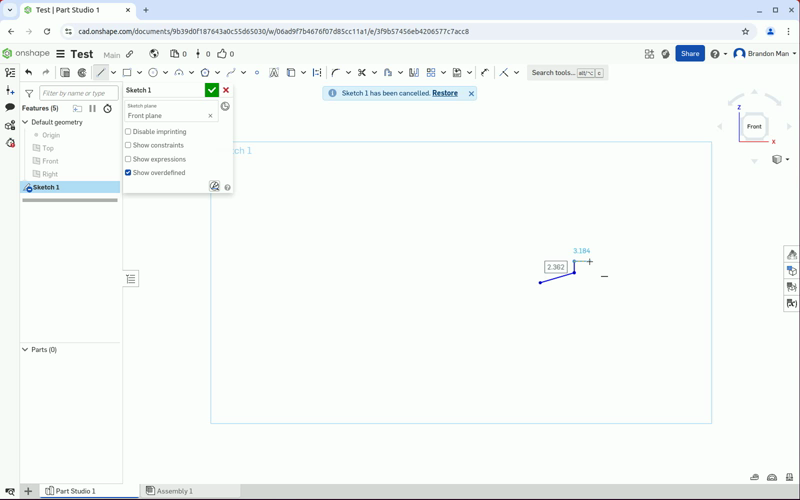
mouse_move(540, 282)
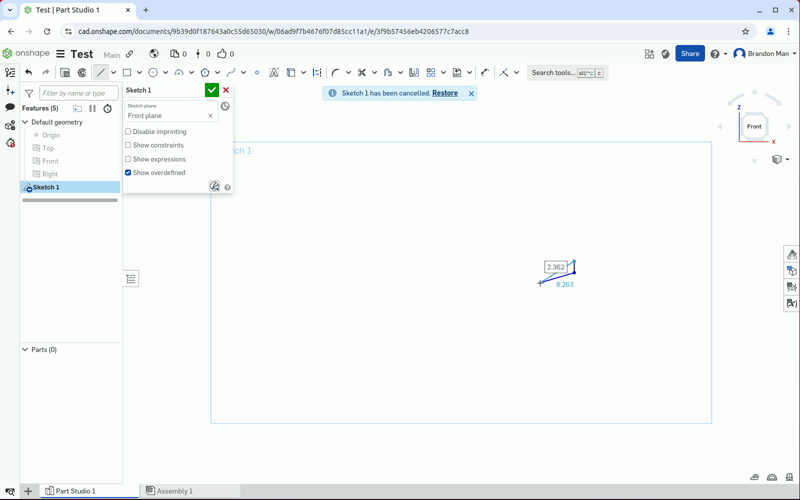
key_up(shift)
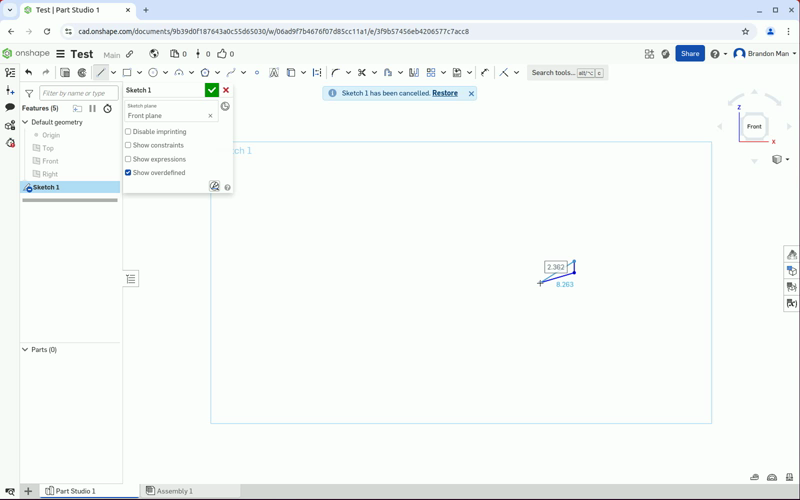
click(540, 282)
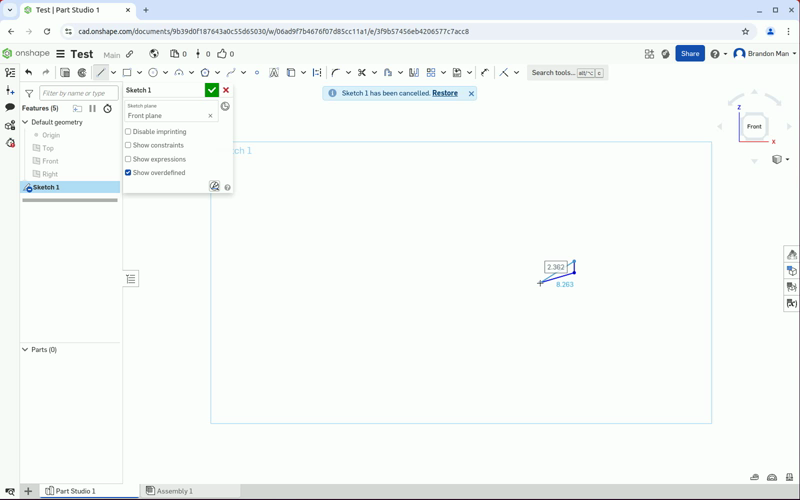
key(esc)
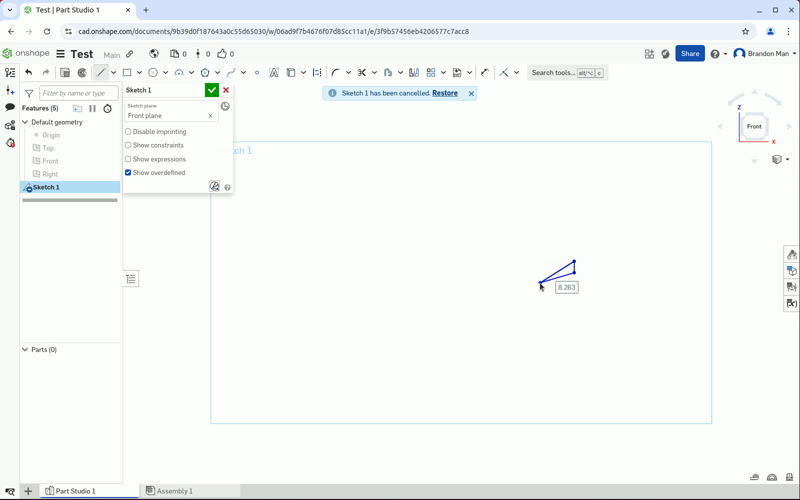
mouse_move(570, 272)
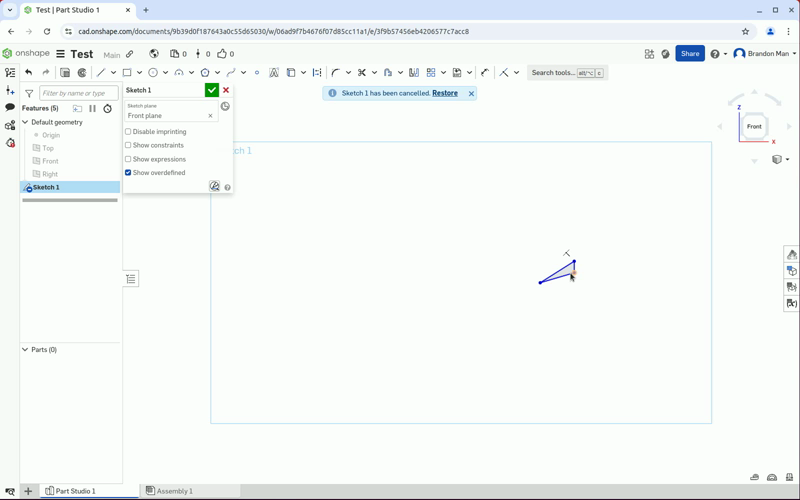
scroll(6)
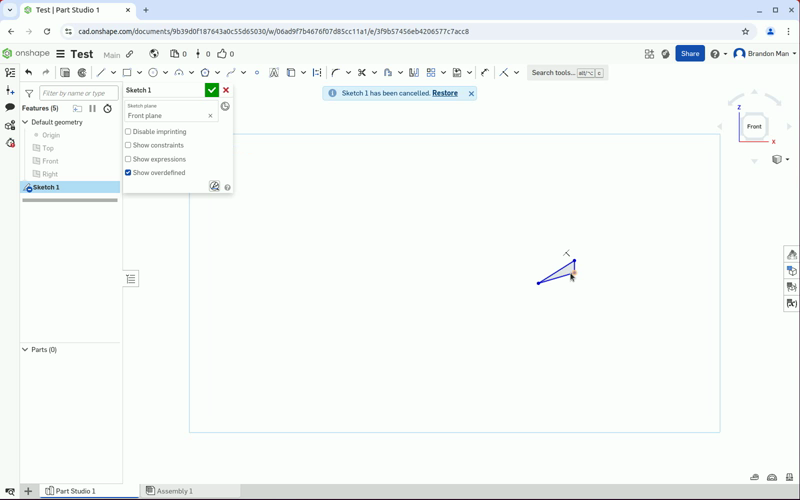
scroll(6)
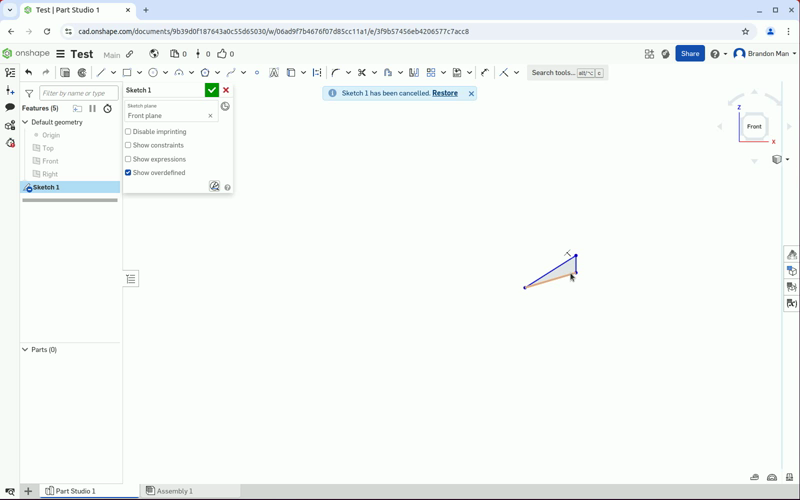
scroll(6)
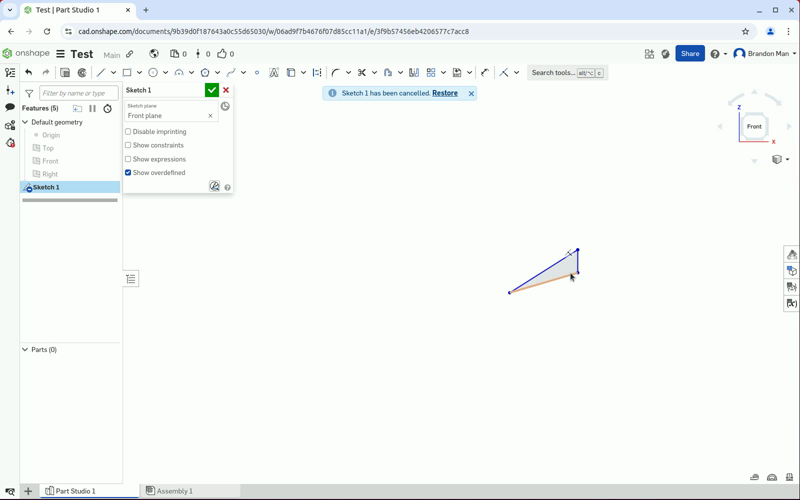
scroll(6)
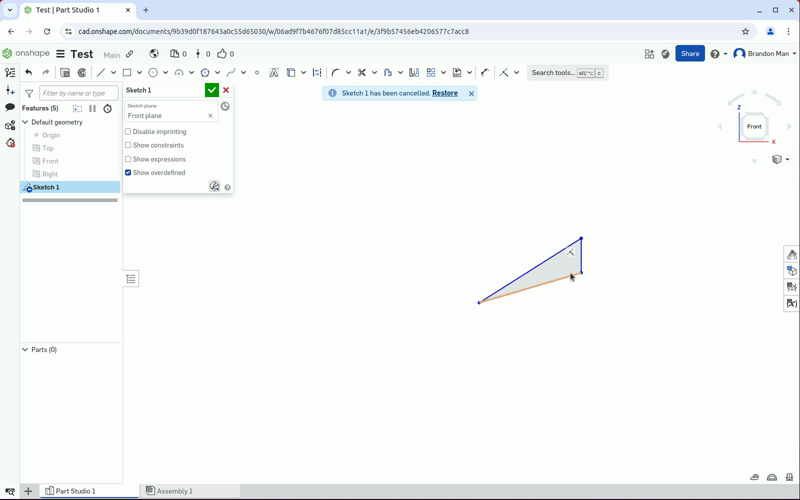
scroll(6)
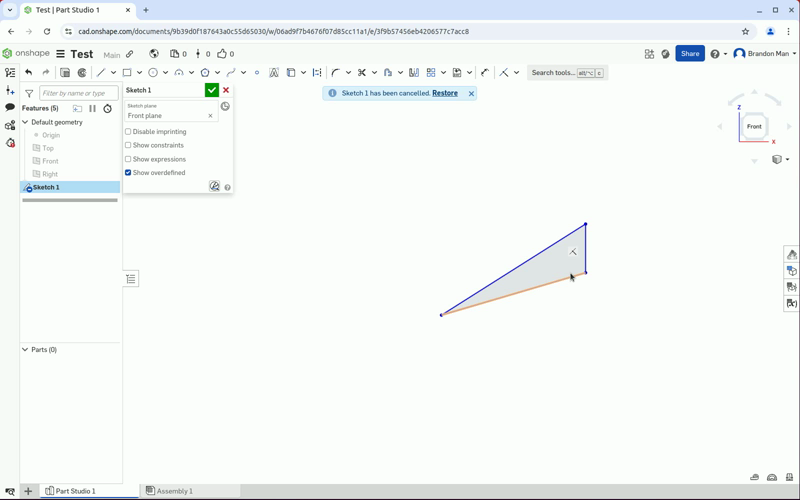
scroll(6)
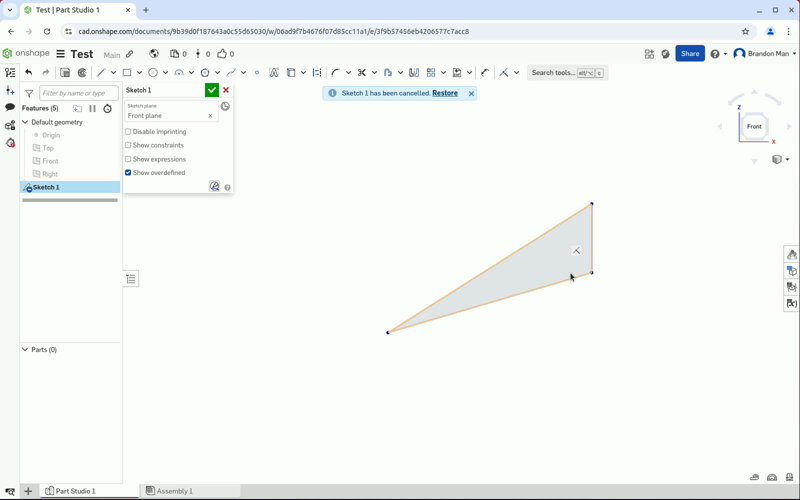
scroll(6)
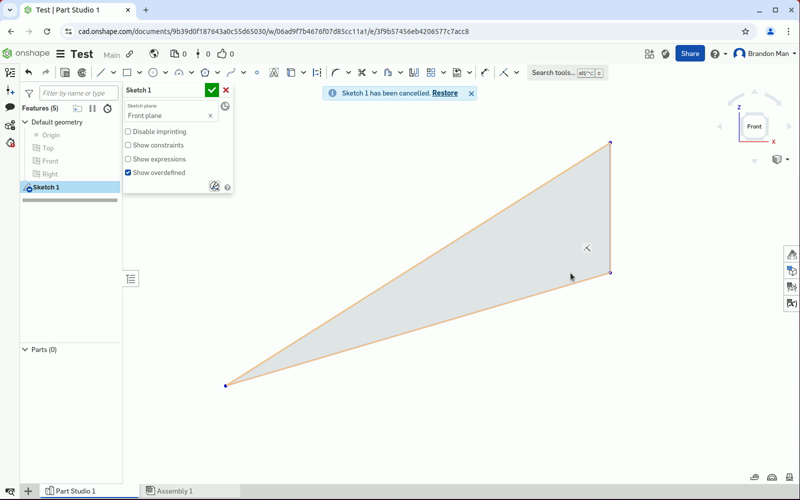
click(570, 272)
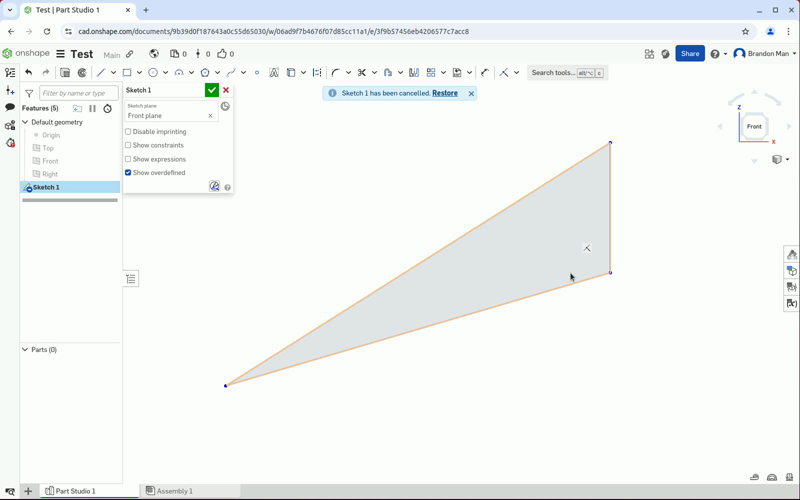
scroll(-6)
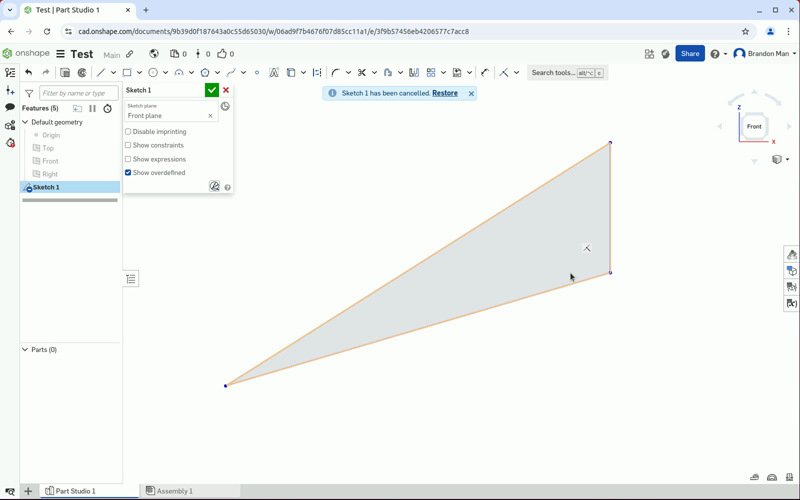
scroll(-6)
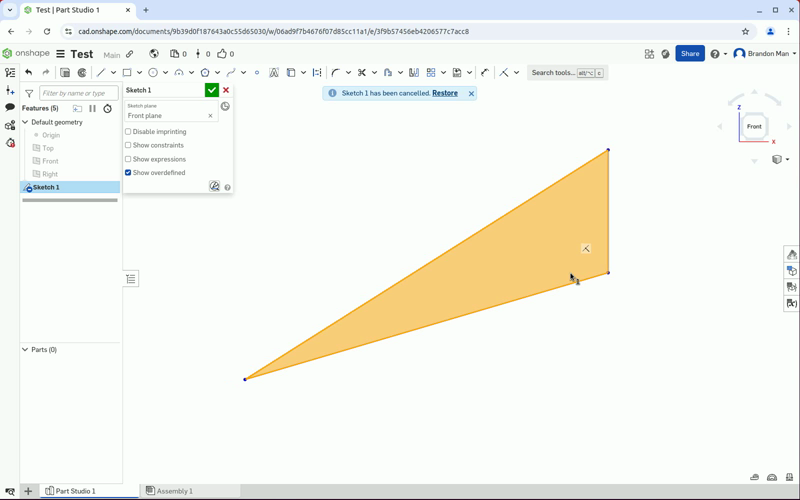
scroll(-6)
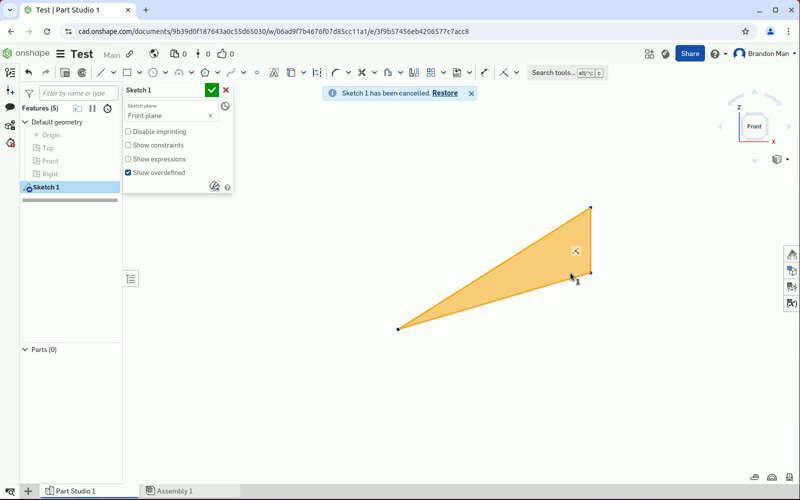
scroll(-6)
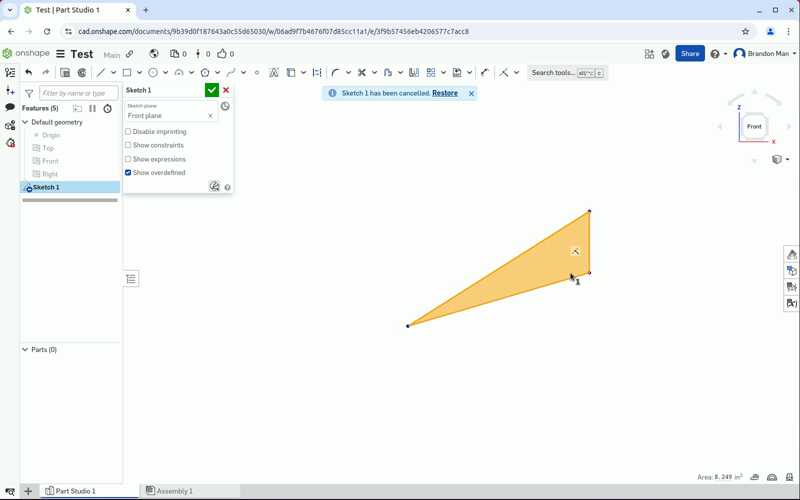
scroll(-6)
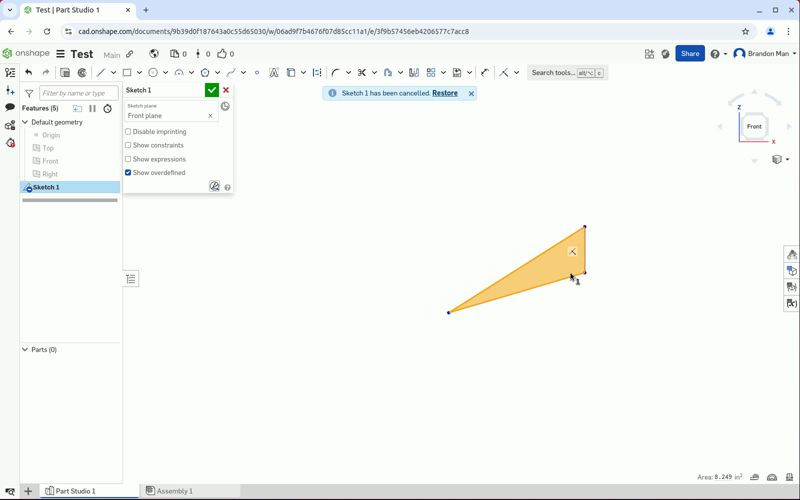
scroll(-6)
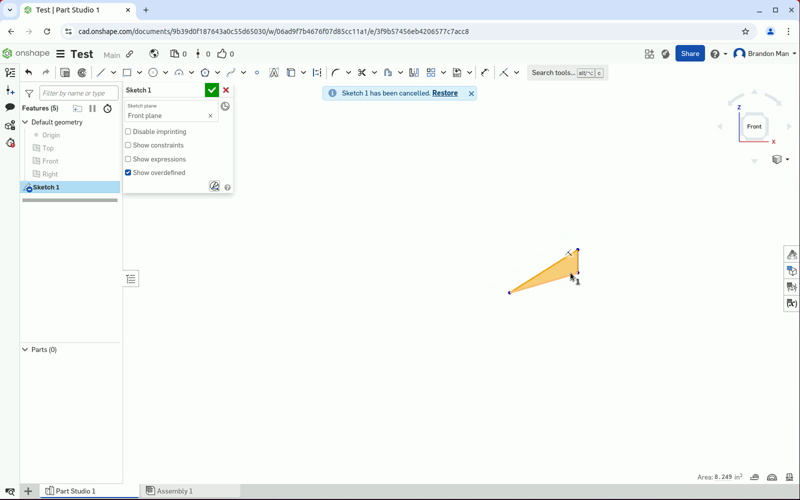
scroll(-6)
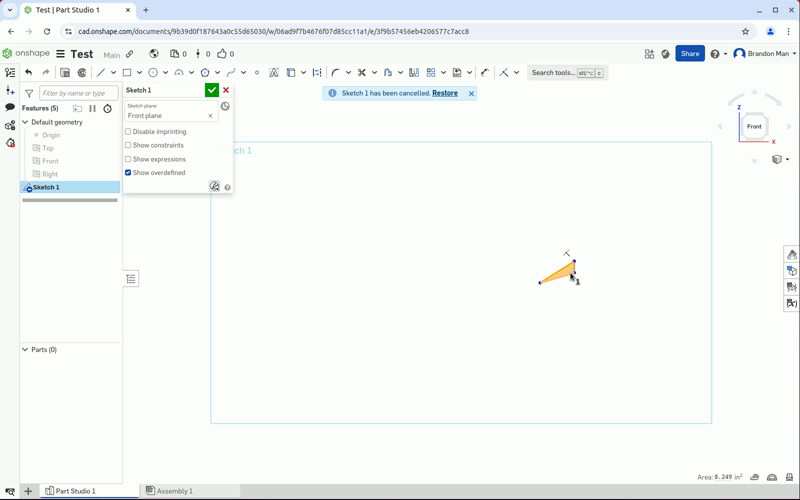
mouse_move(73, 352)
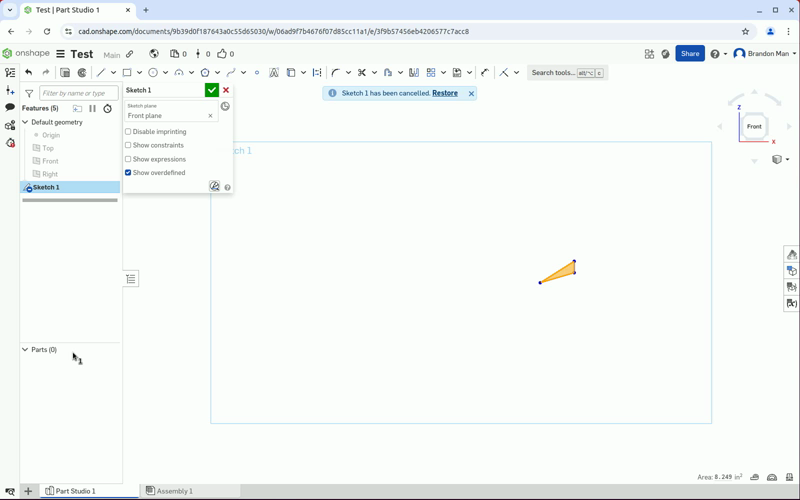
key(shift+y)
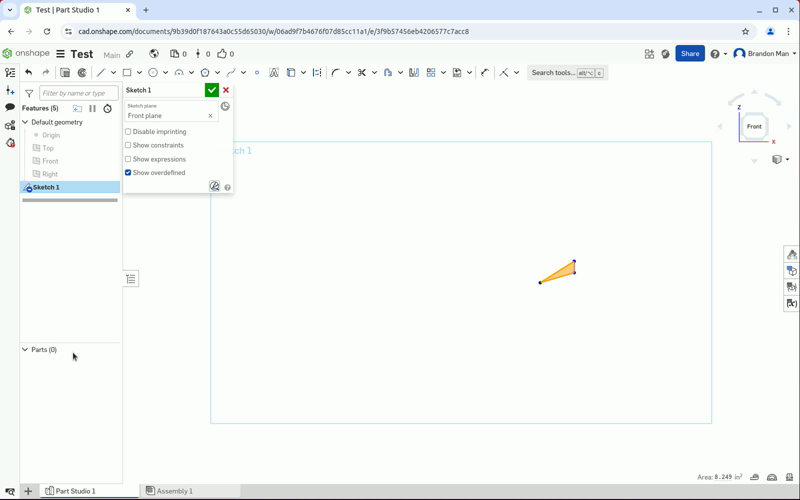
key(shift+e)
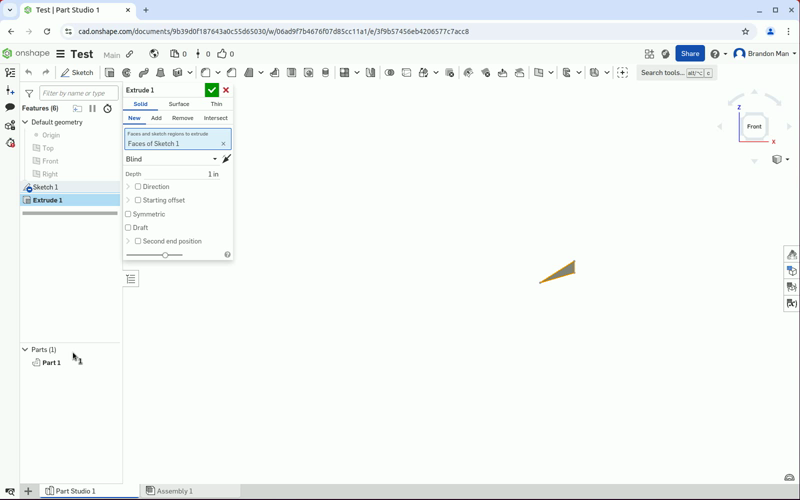
mouse_move(143, 106)
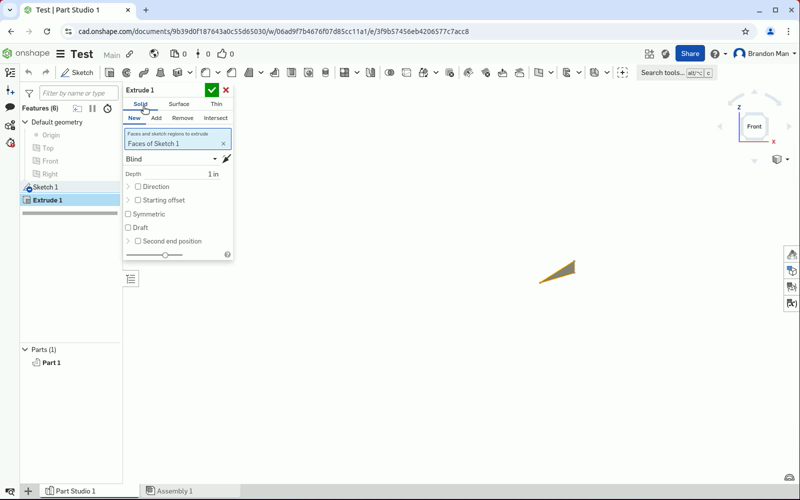
click(143, 106)
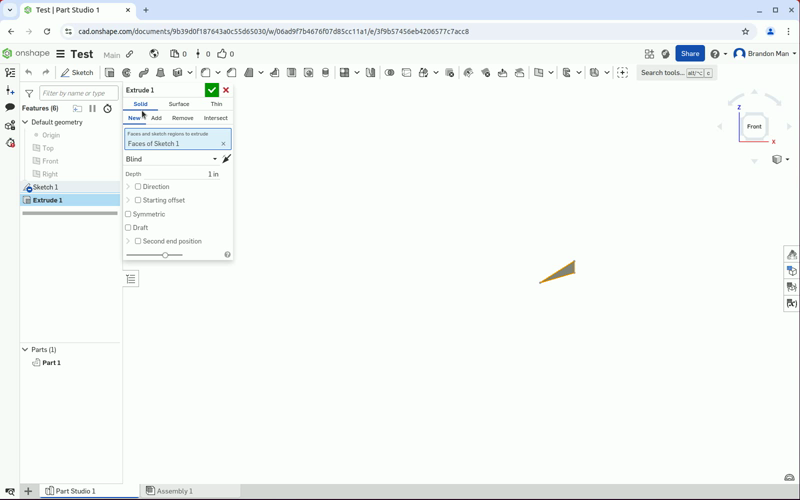
mouse_move(137, 120)
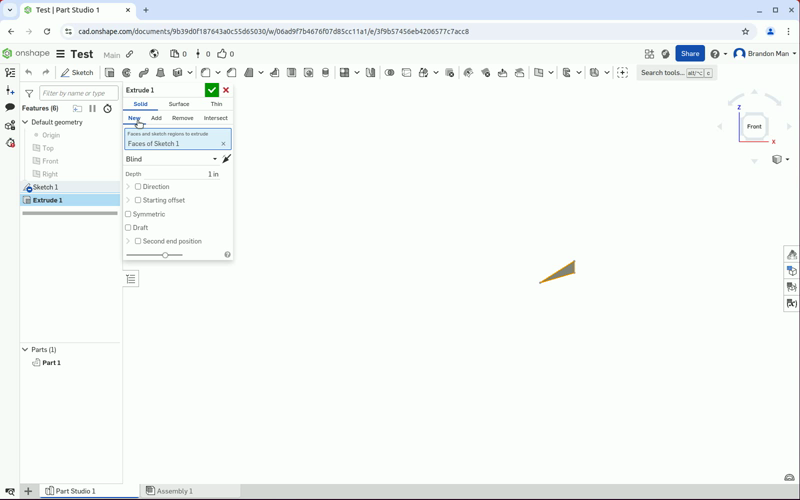
click(137, 120)
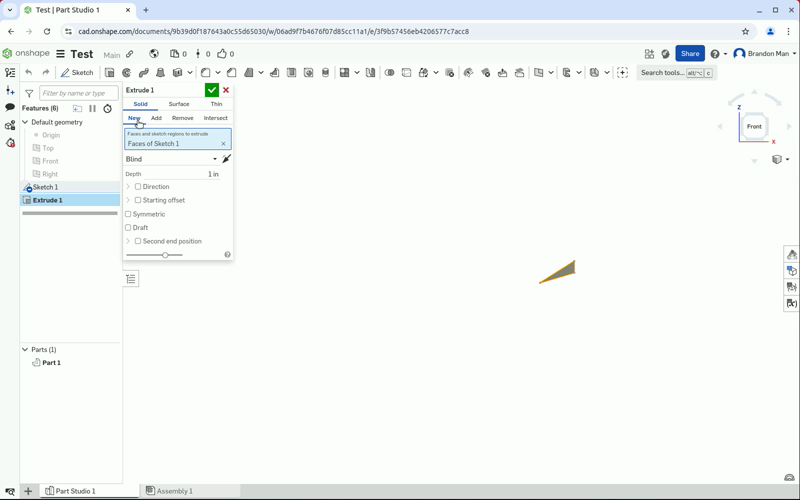
key(tab, 4)
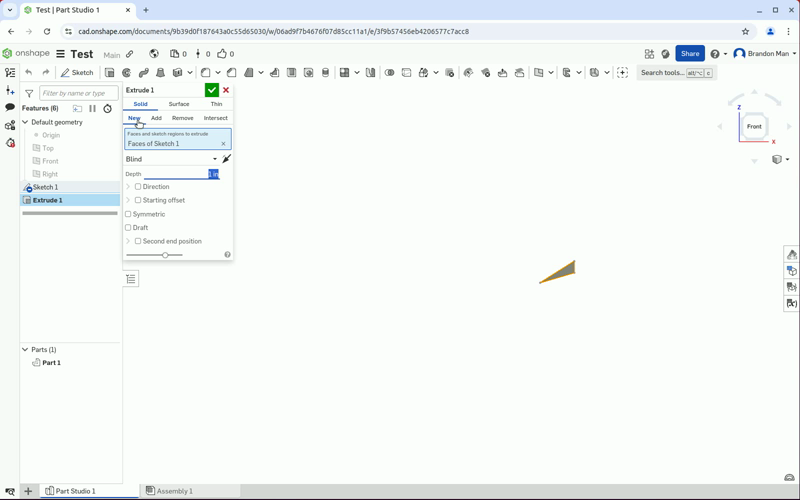
text(0.481)
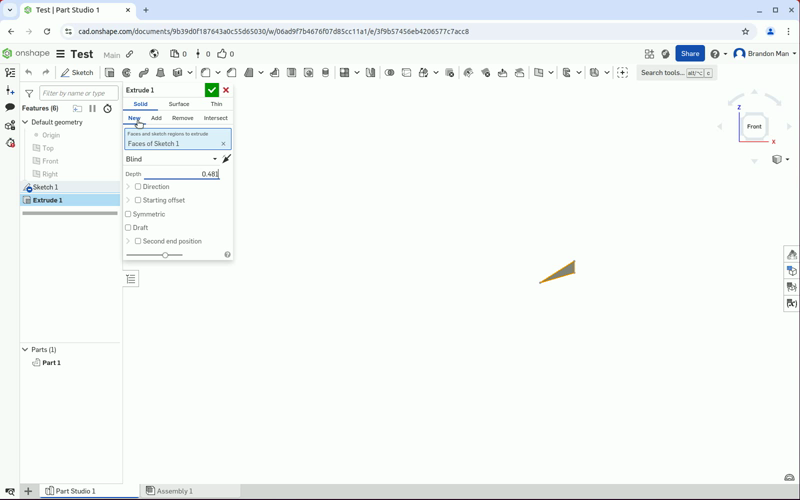
key(enter)
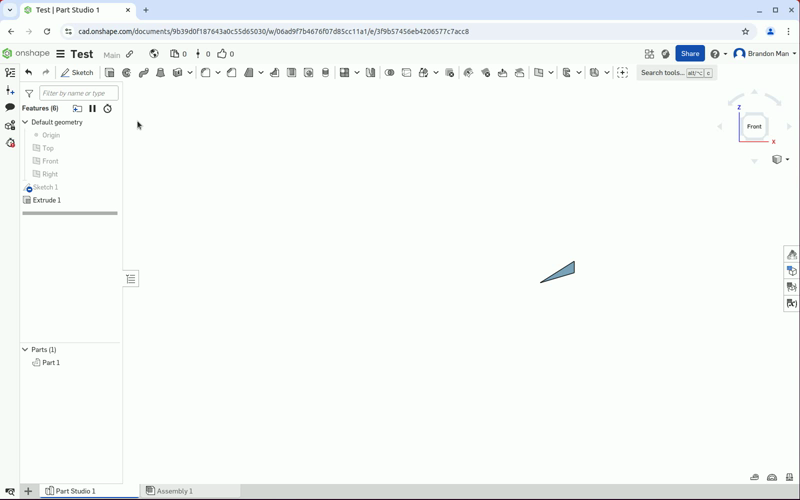
key(shift+h)
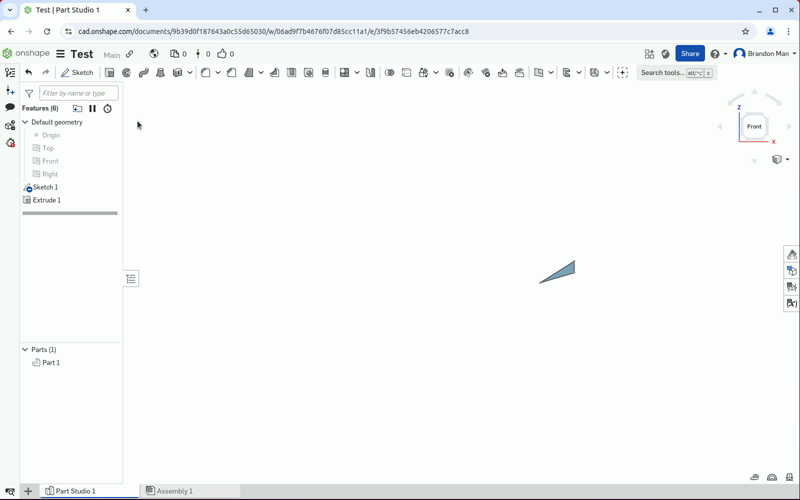
key(shift+h)
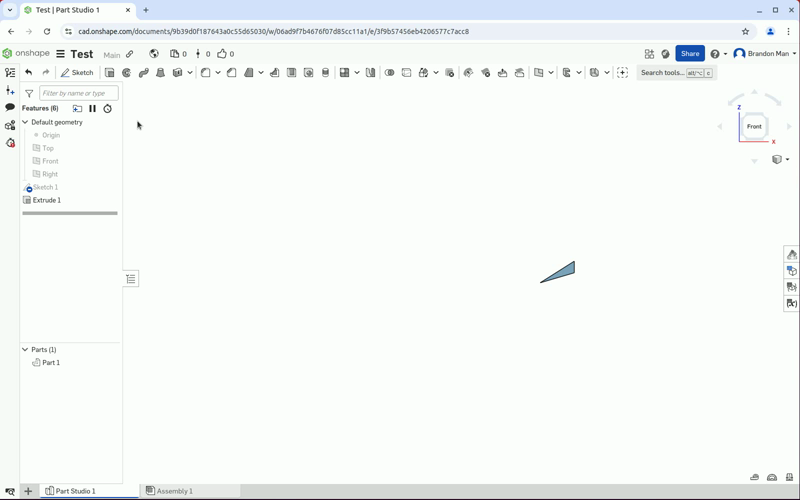
mouse_move(73, 189)
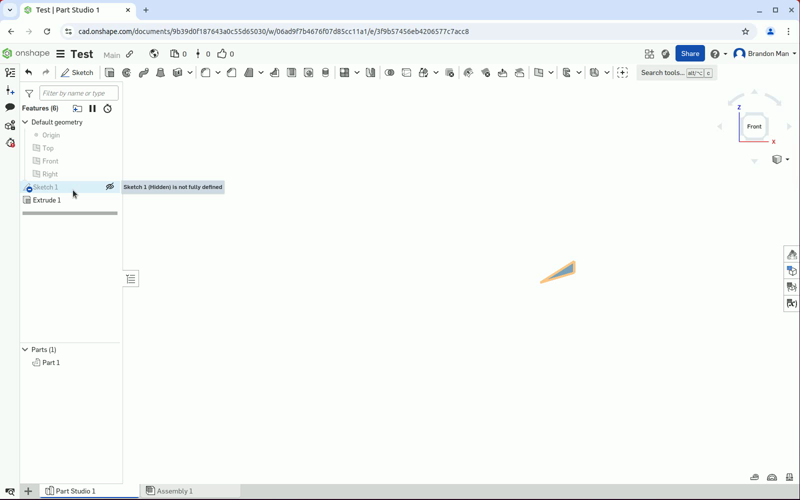
click(73, 189)
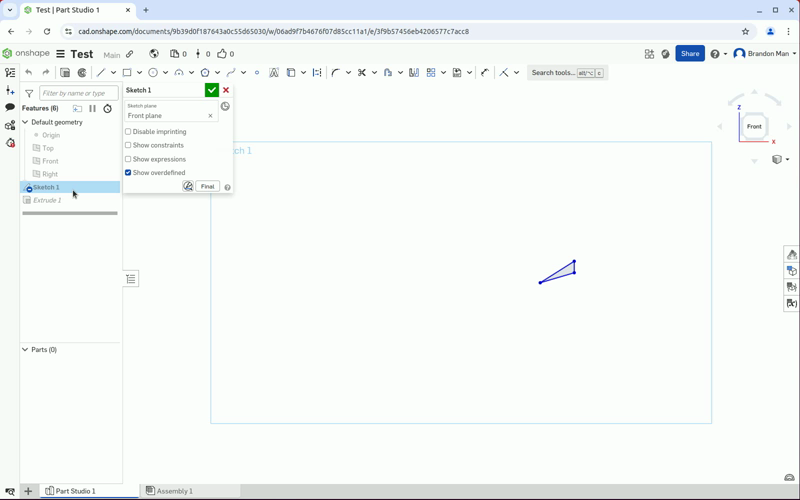
mouse_move(229, 92)
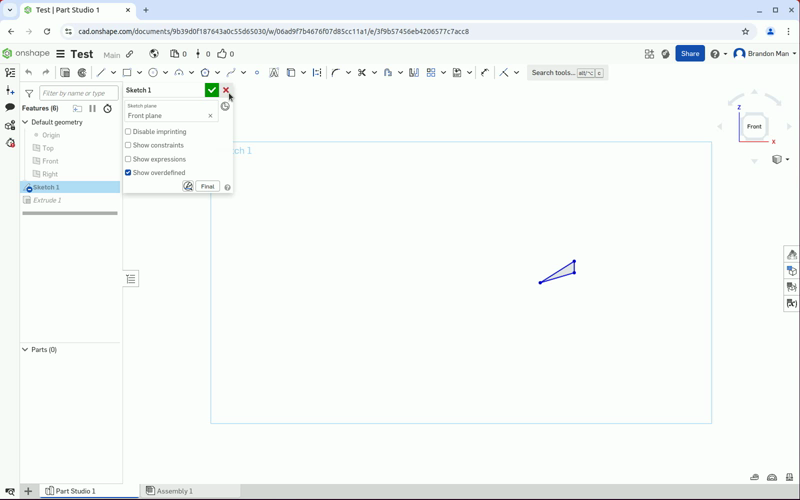
click(229, 92)
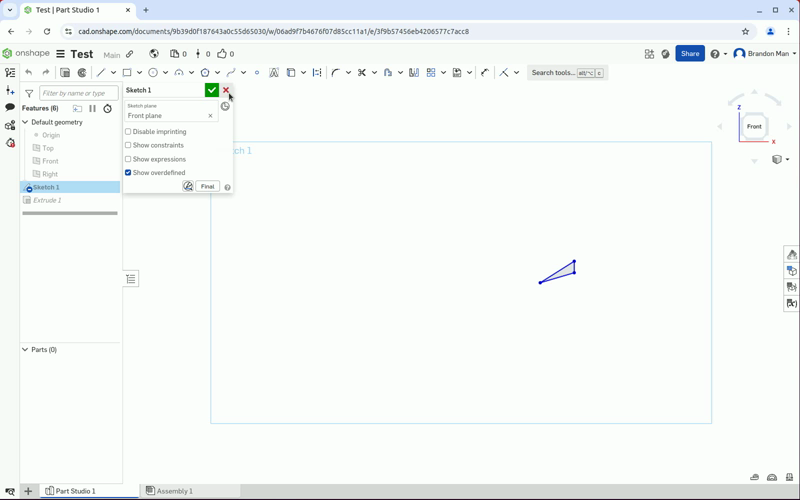
key(shift+s)
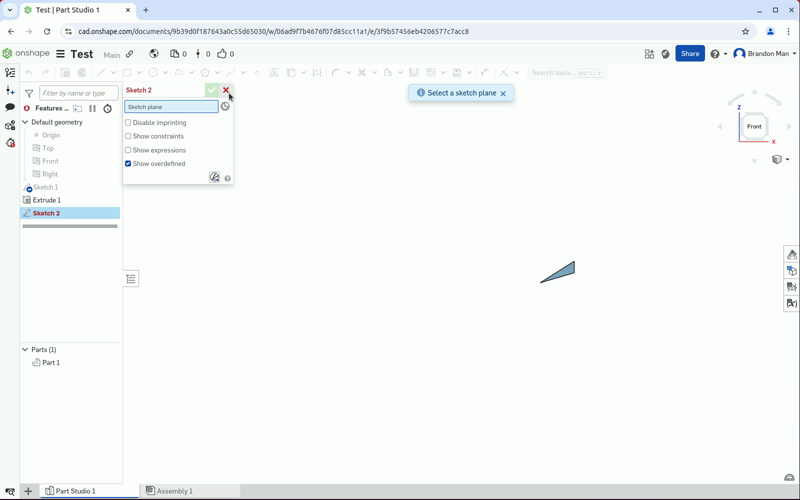
mouse_move(73, 163)
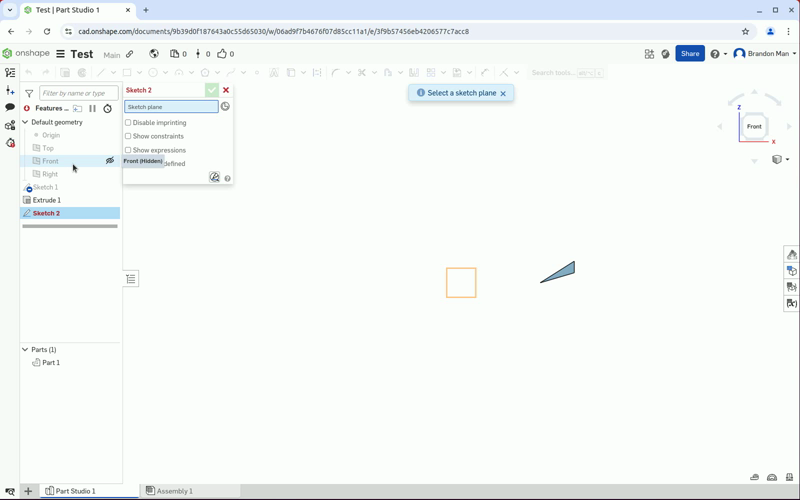
click(73, 163)
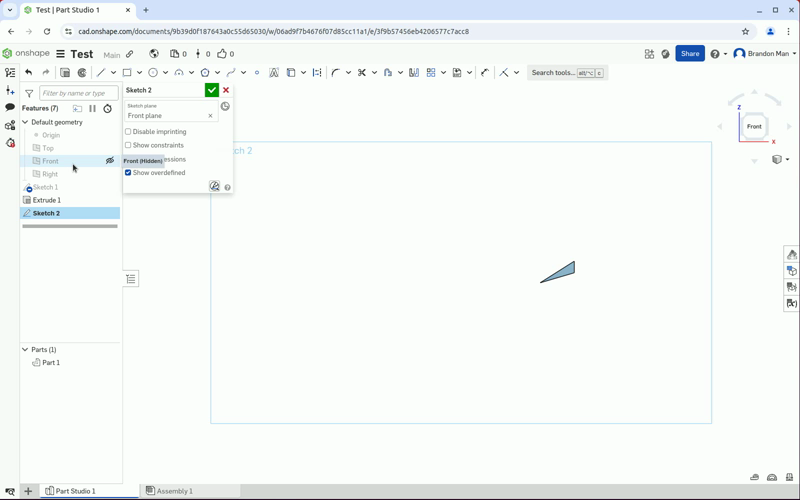
mouse_move(73, 352)
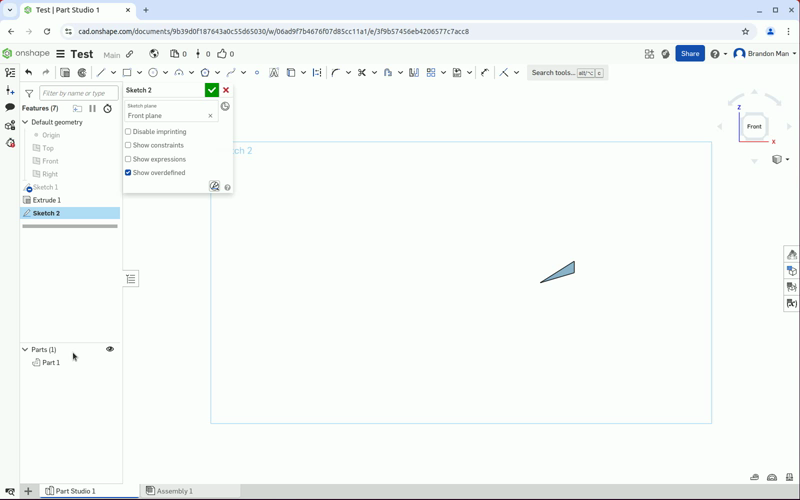
key(y)
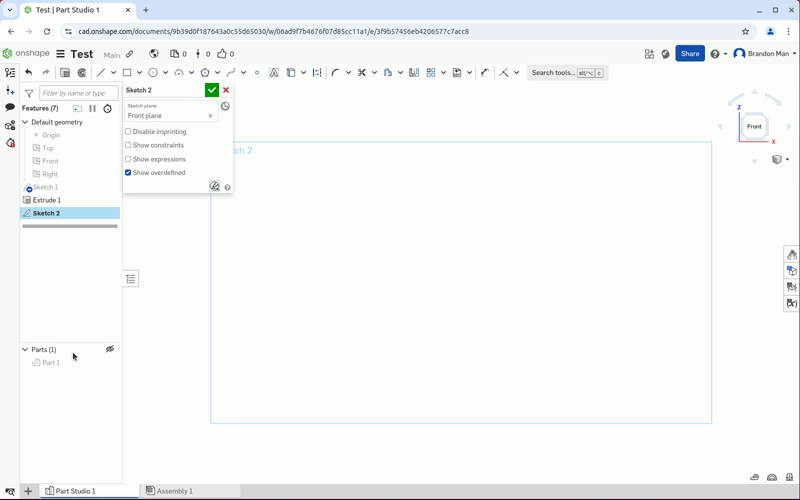
key(l)
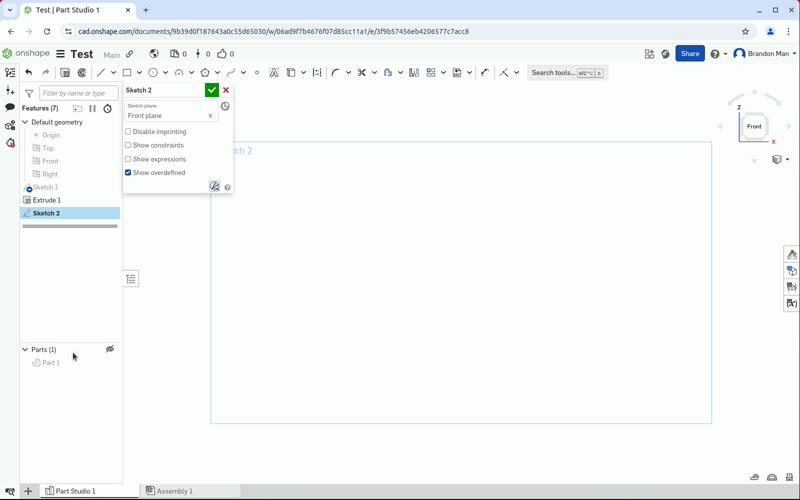
key_down(shift)
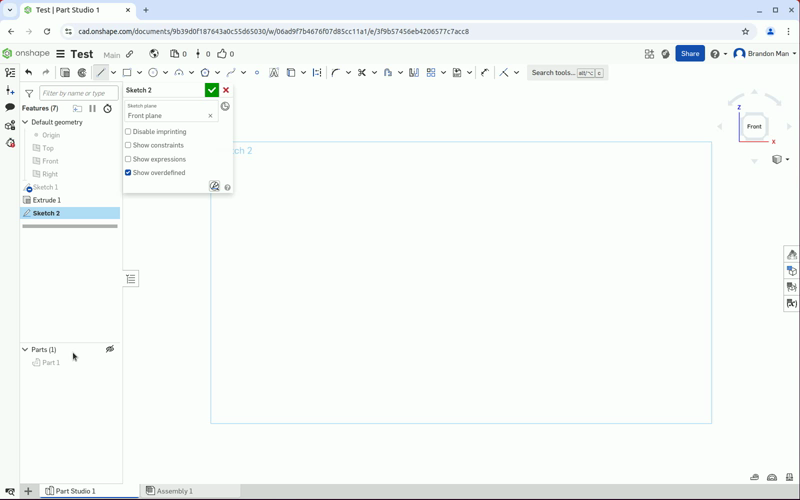
mouse_move(540, 282)
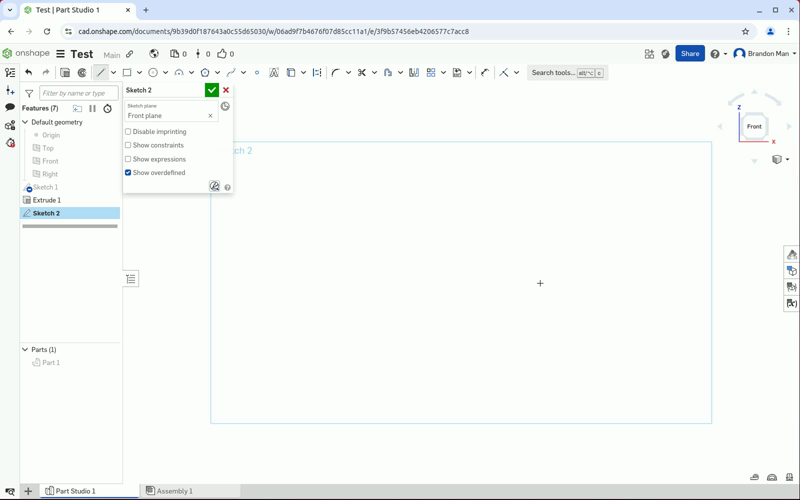
click(540, 282)
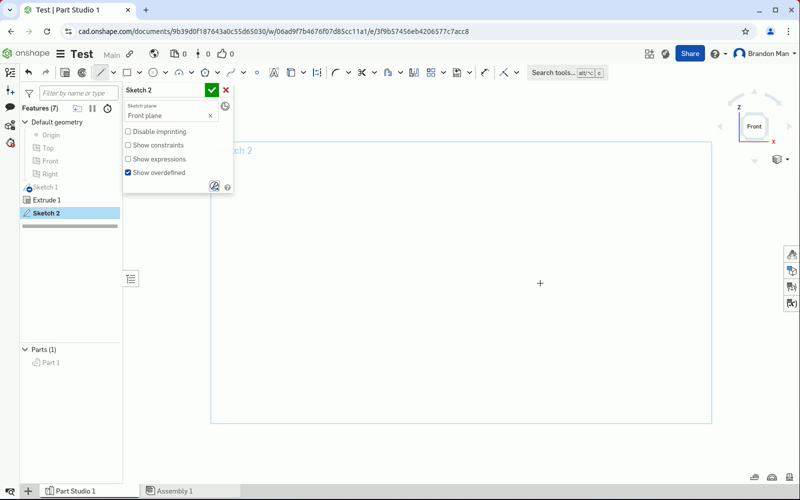
key_up(shift)
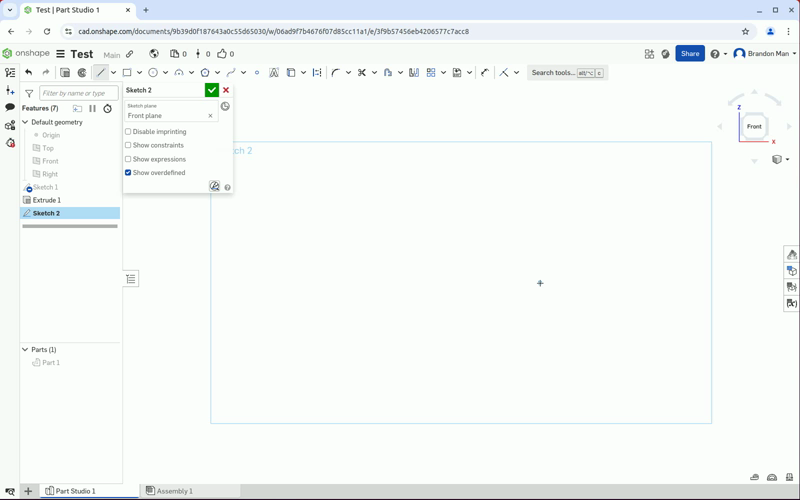
key_down(shift)
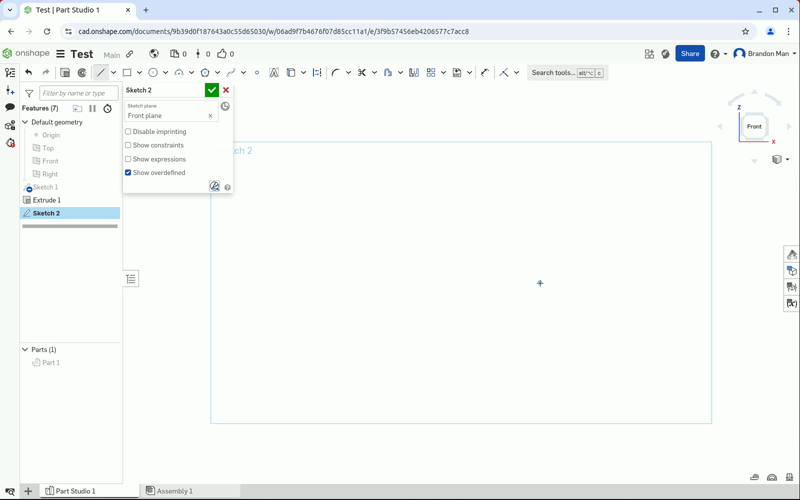
mouse_move(570, 282)
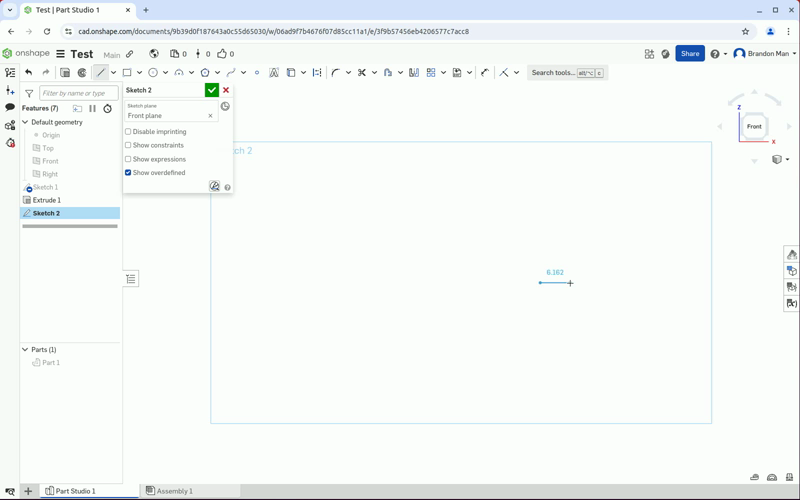
mouse_move(573, 251)
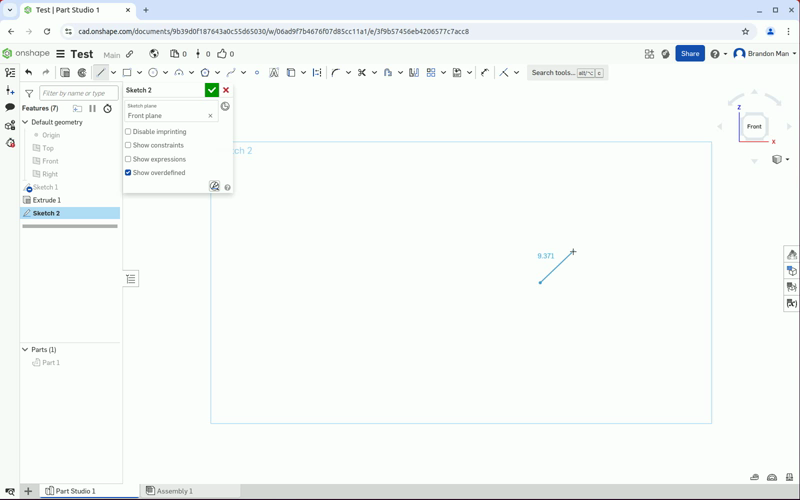
click(573, 251)
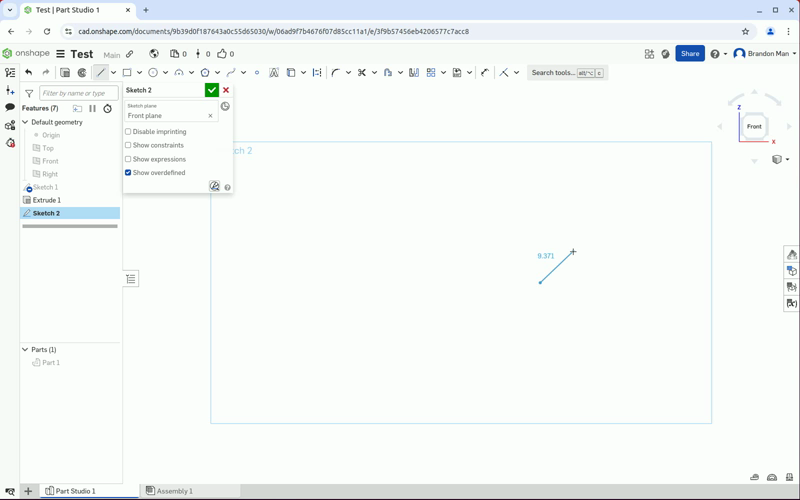
key_up(shift)
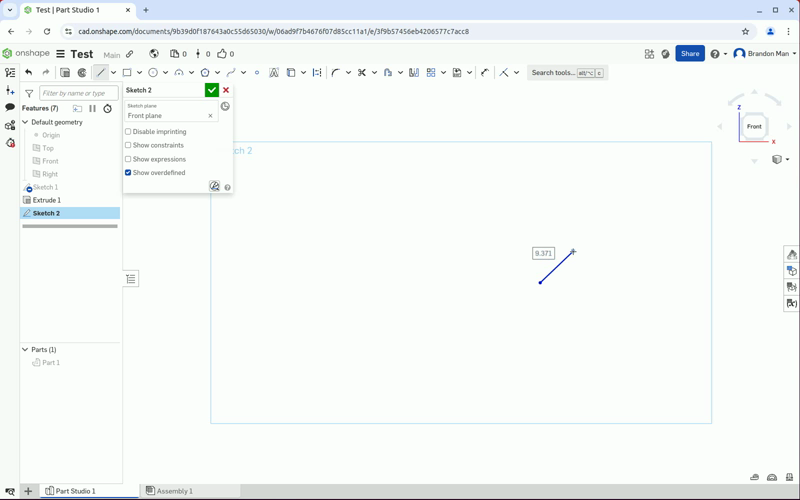
key_down(shift)
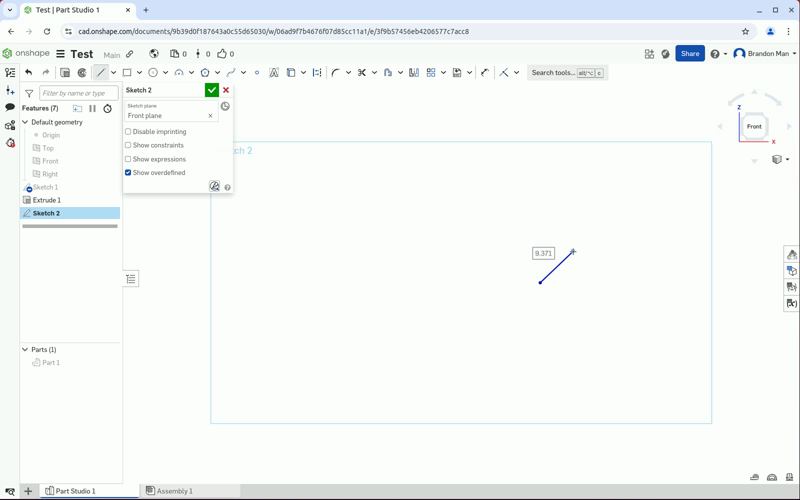
mouse_move(589, 251)
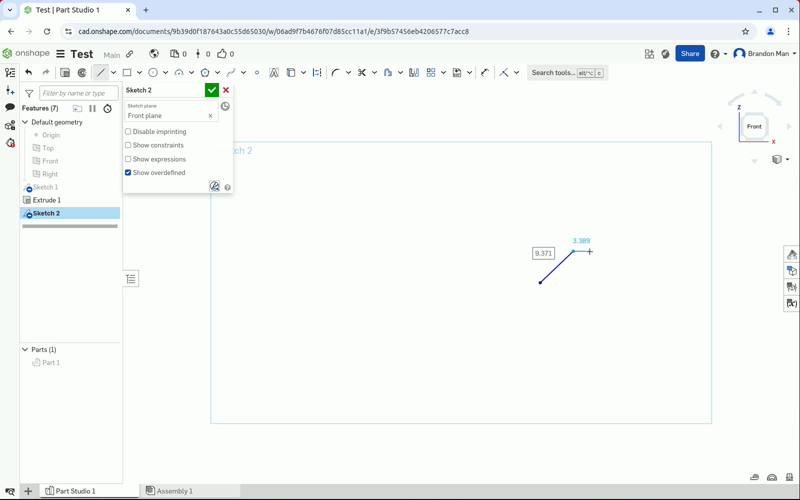
mouse_move(573, 229)
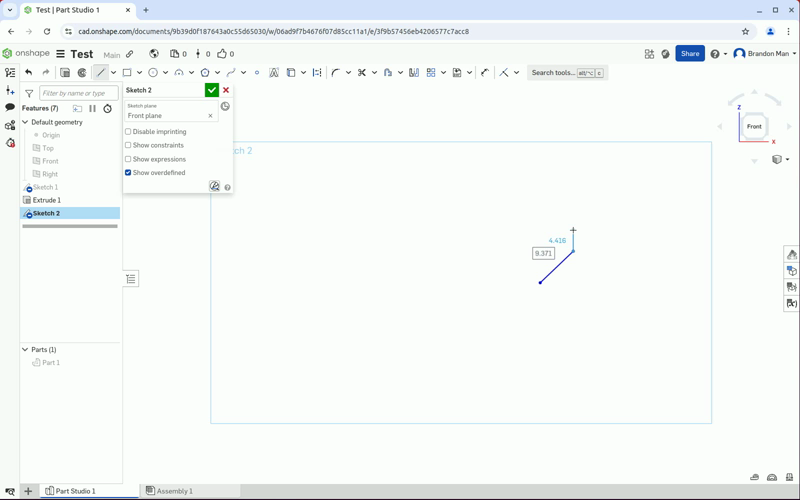
click(573, 229)
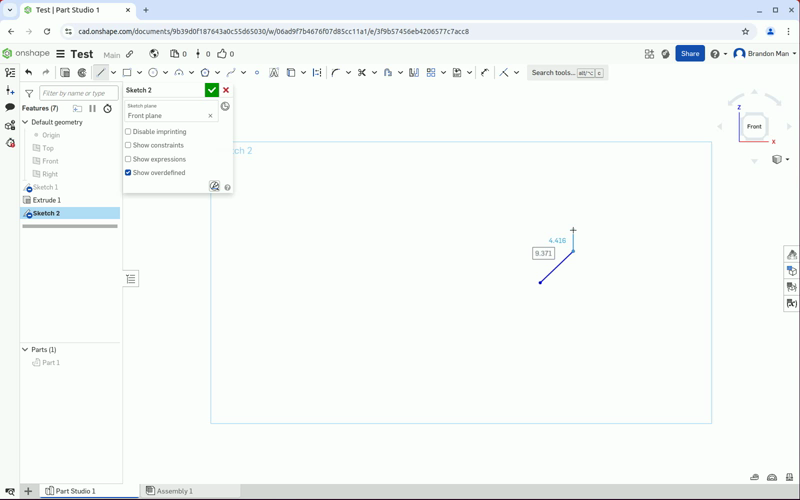
key_up(shift)
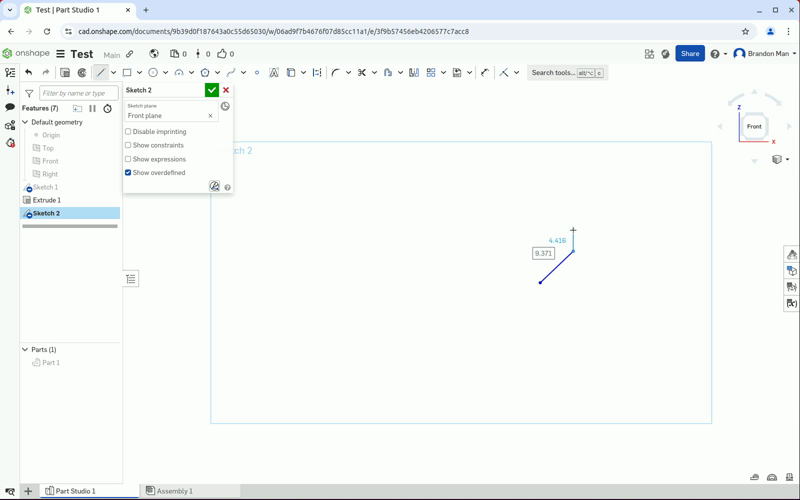
key_down(shift)
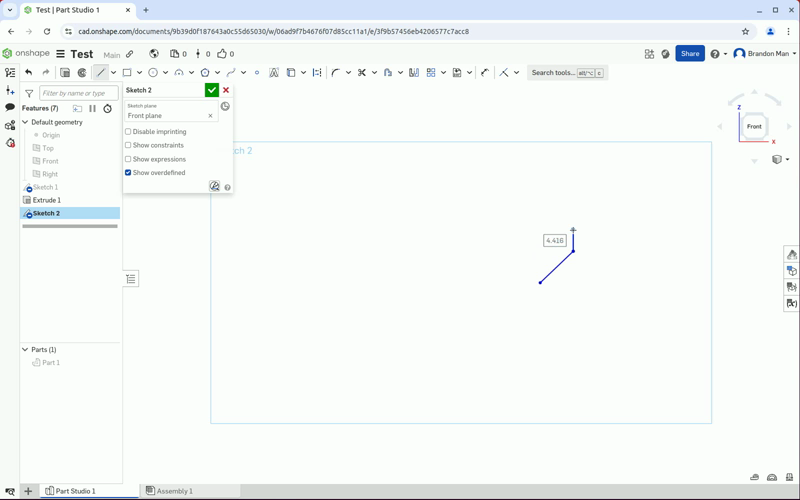
mouse_move(540, 282)
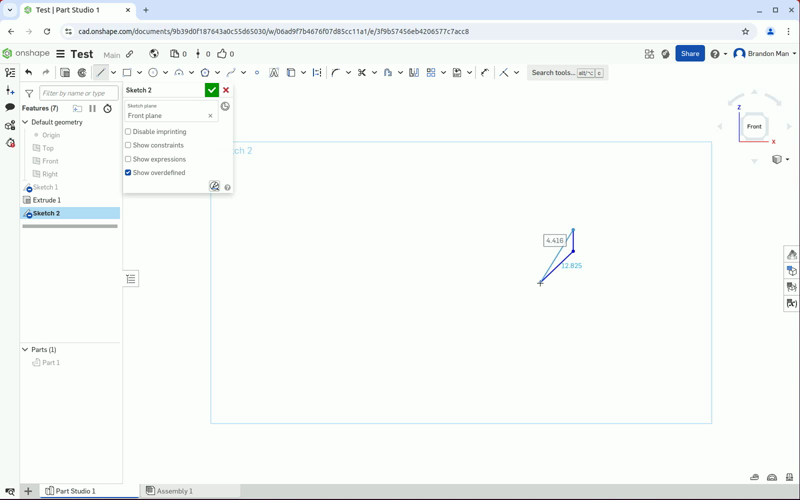
key_up(shift)
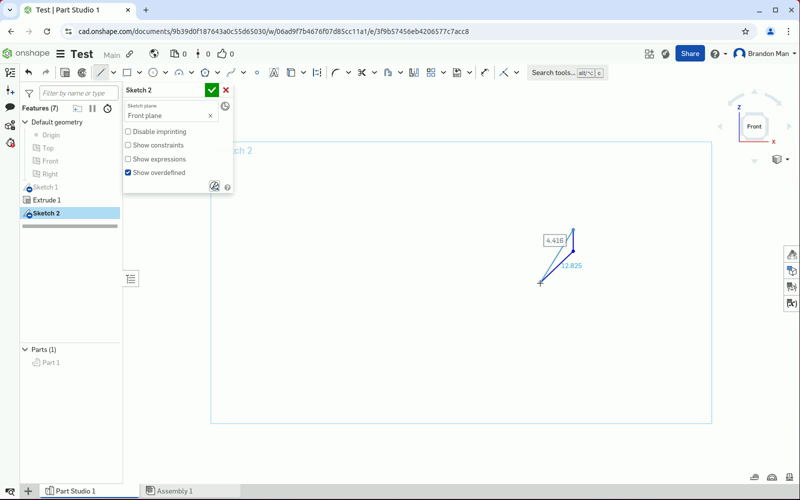
click(540, 282)
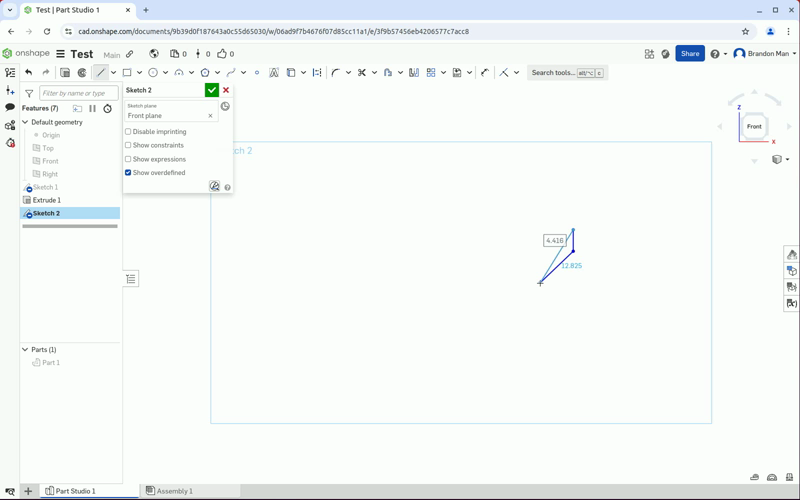
key(esc)
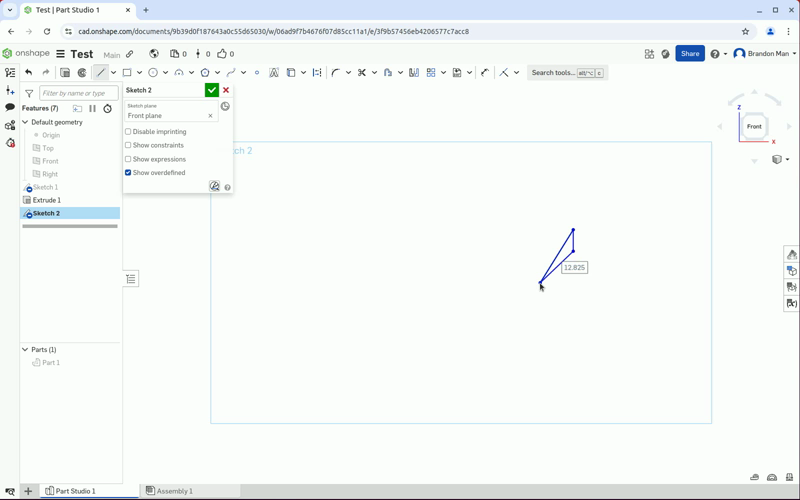
mouse_move(564, 258)
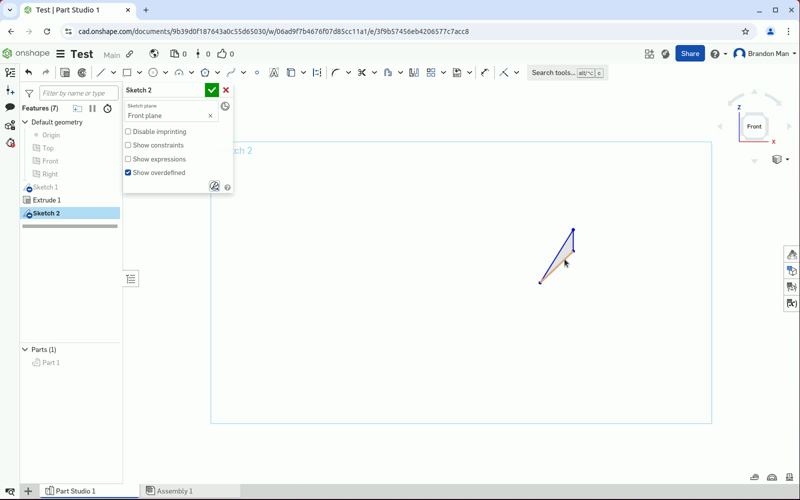
scroll(6)
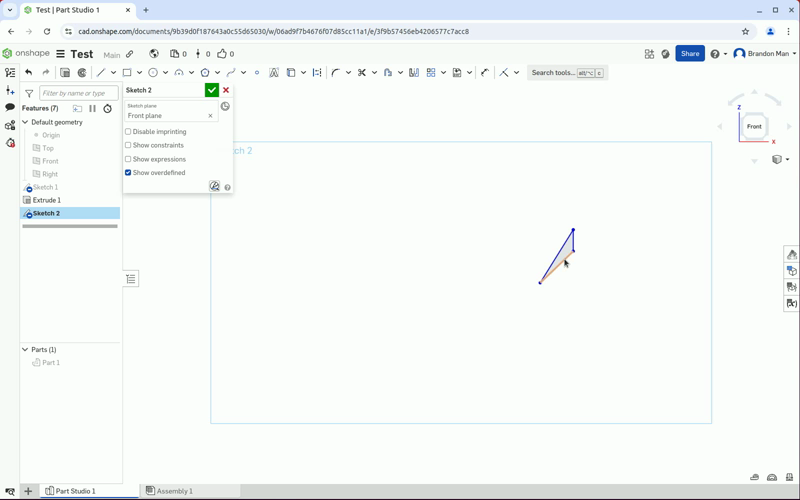
scroll(6)
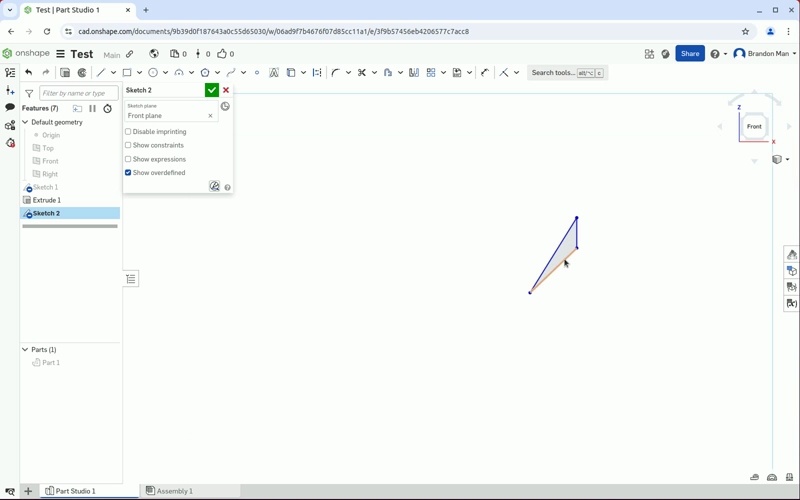
scroll(6)
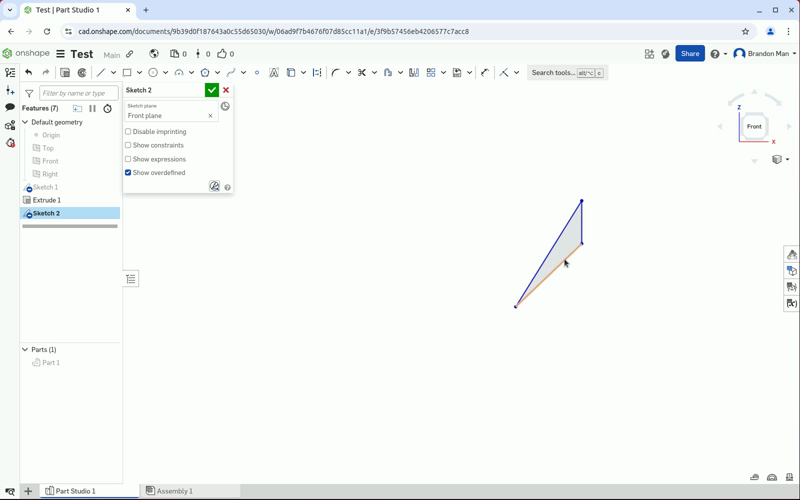
scroll(6)
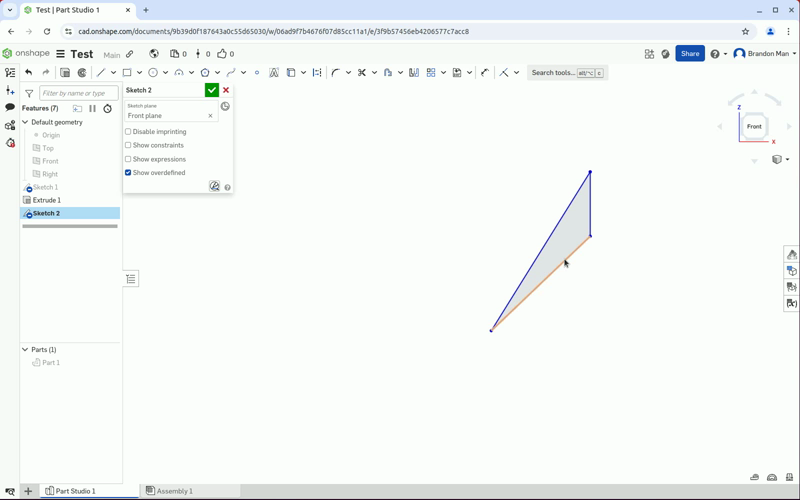
scroll(6)
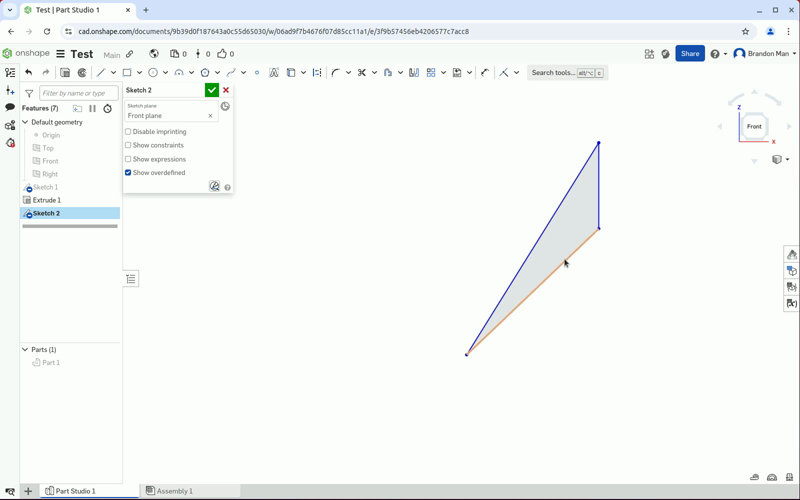
scroll(6)
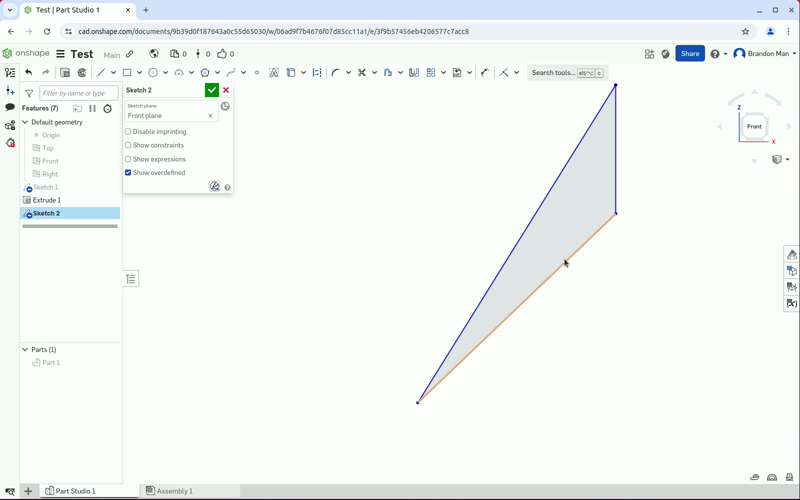
scroll(6)
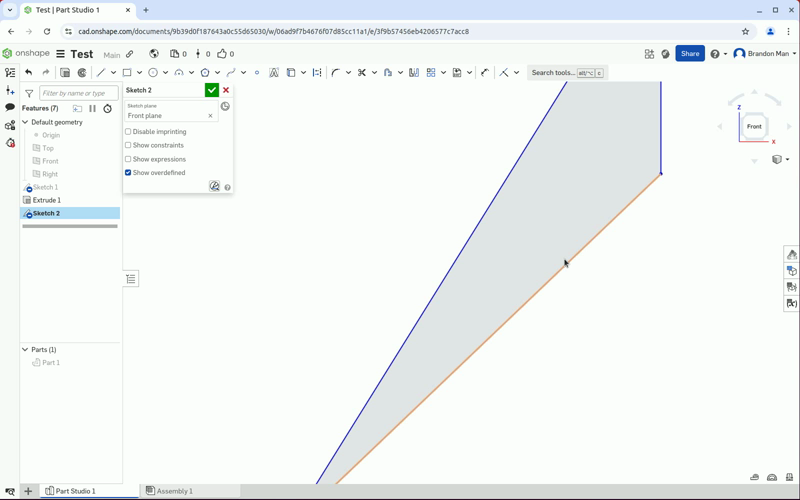
click(564, 258)
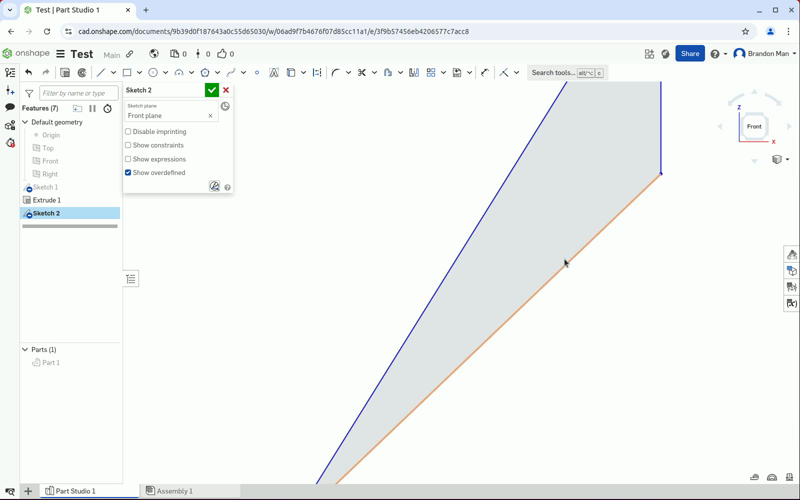
scroll(-6)
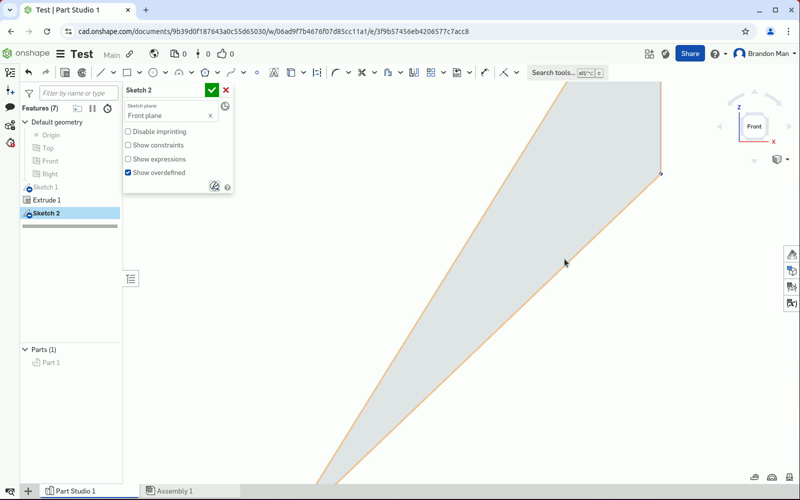
scroll(-6)
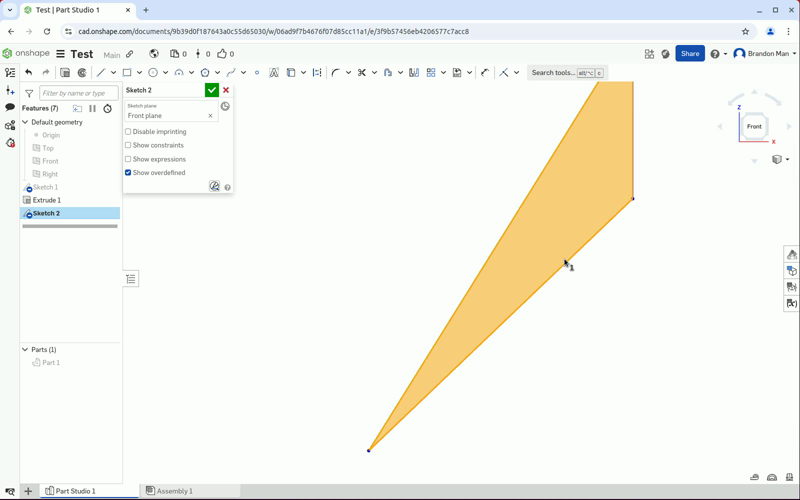
scroll(-6)
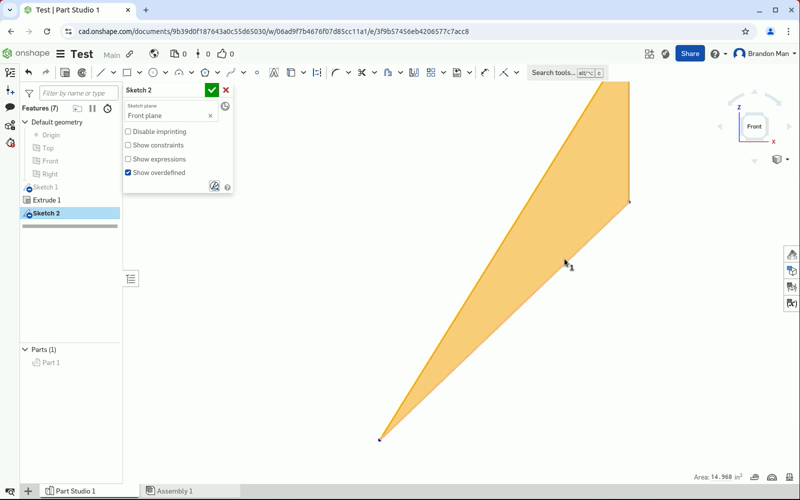
scroll(-6)
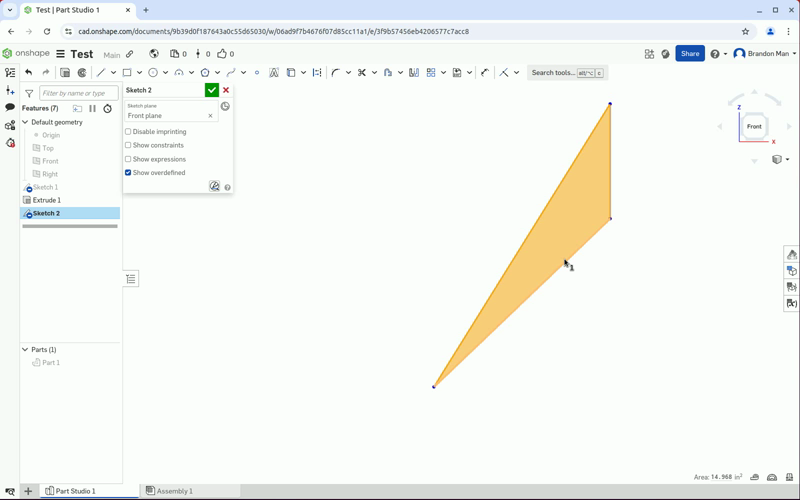
scroll(-6)
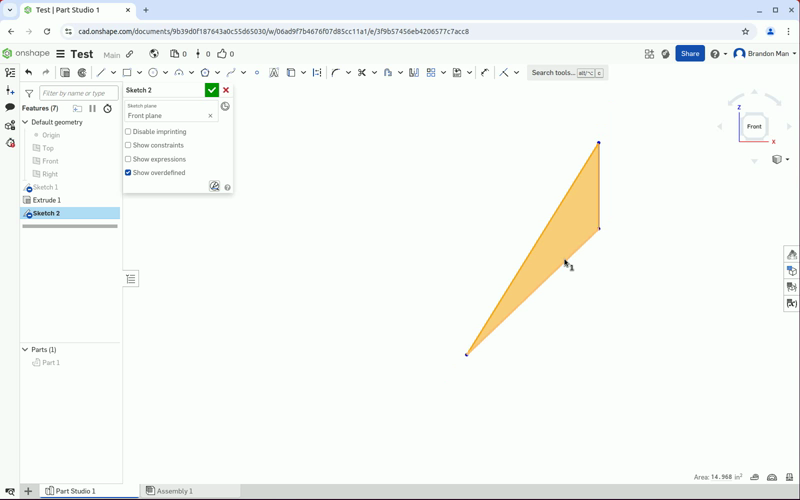
scroll(-6)
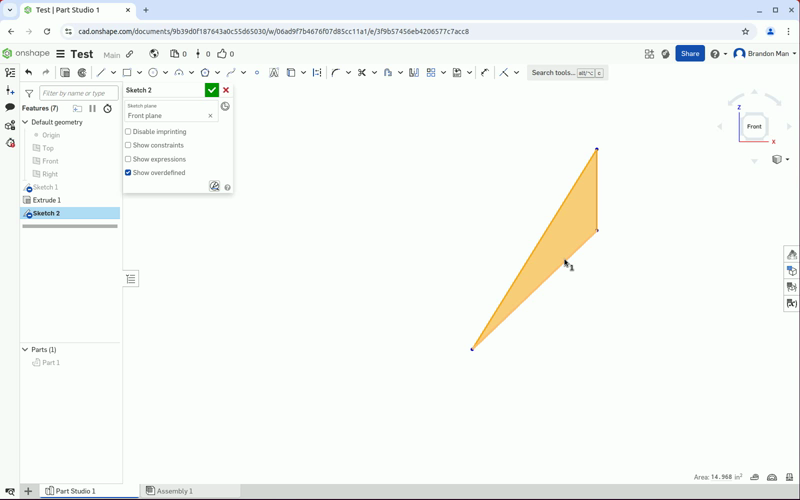
scroll(-6)
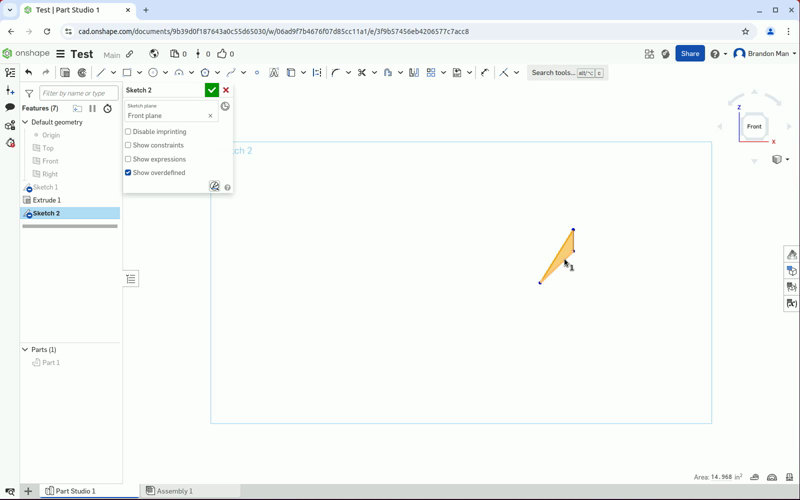
mouse_move(73, 352)
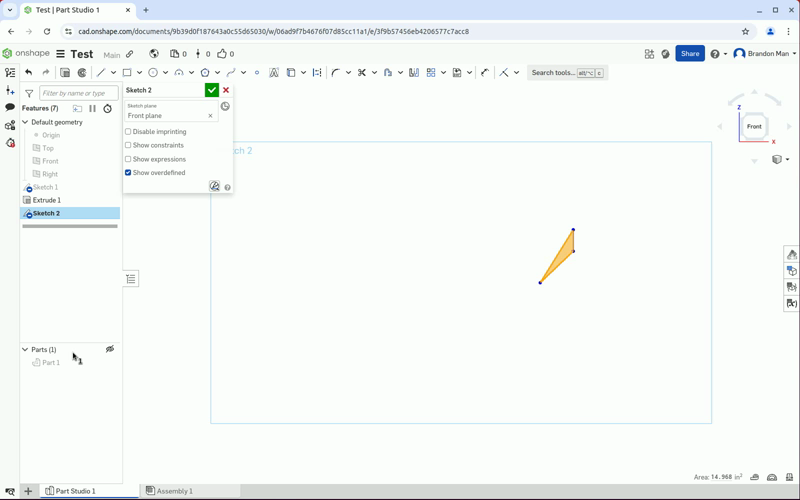
key(shift+y)
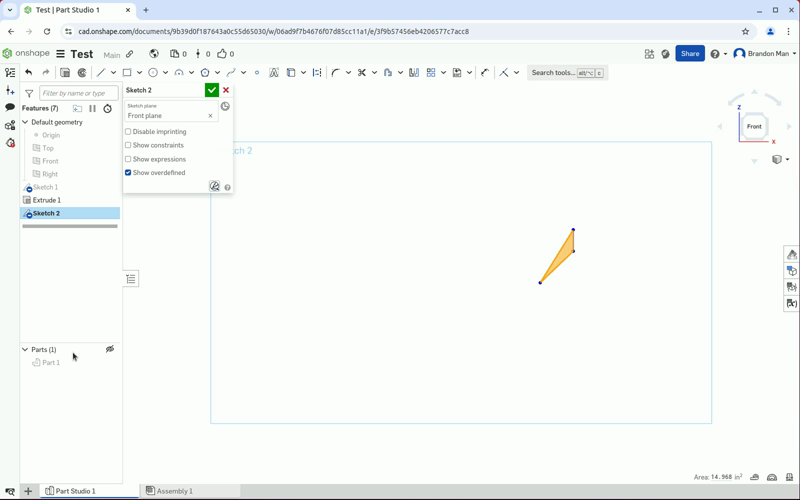
key(shift+e)
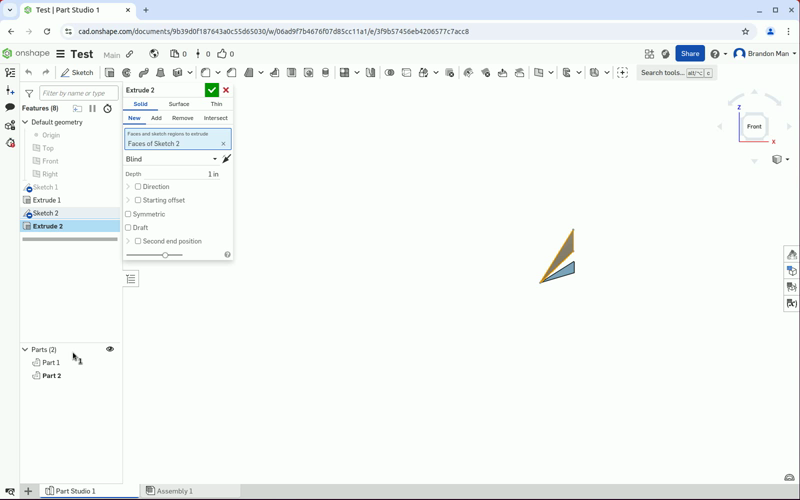
mouse_move(143, 106)
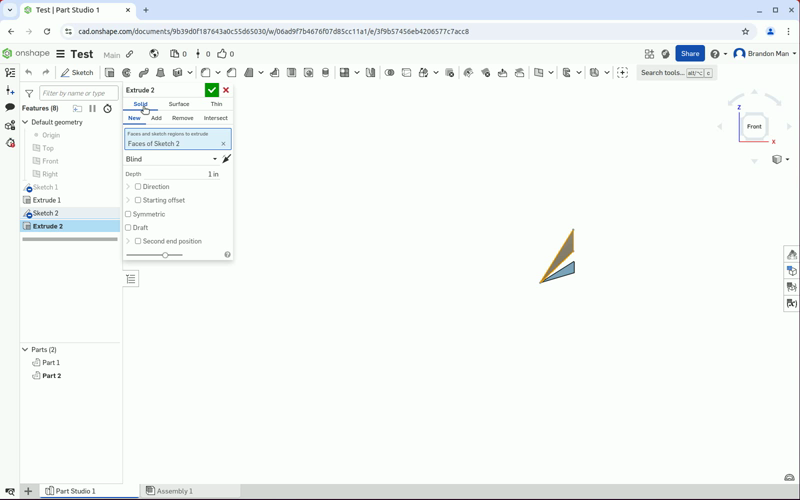
click(143, 106)
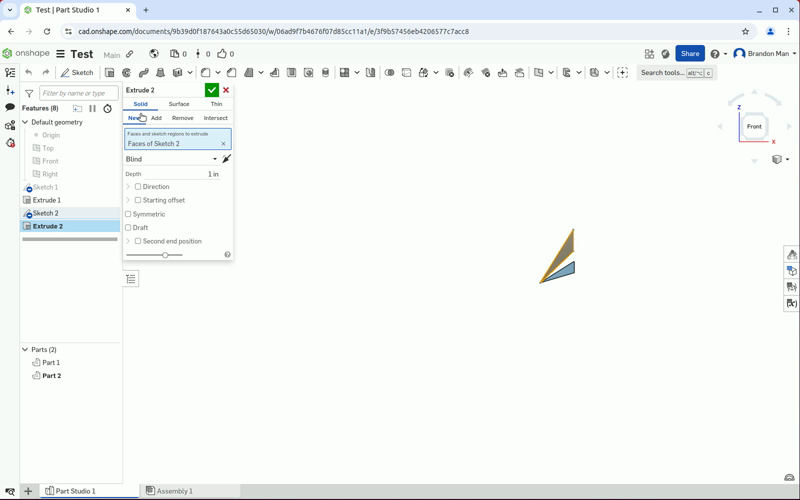
mouse_move(137, 120)
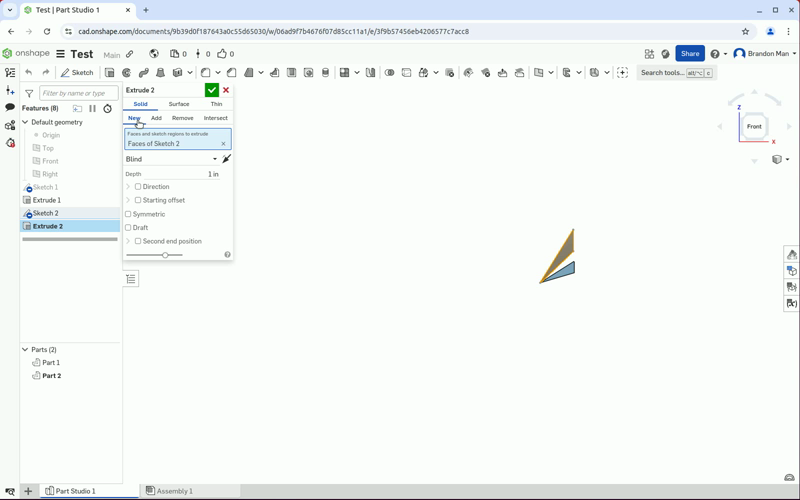
click(137, 120)
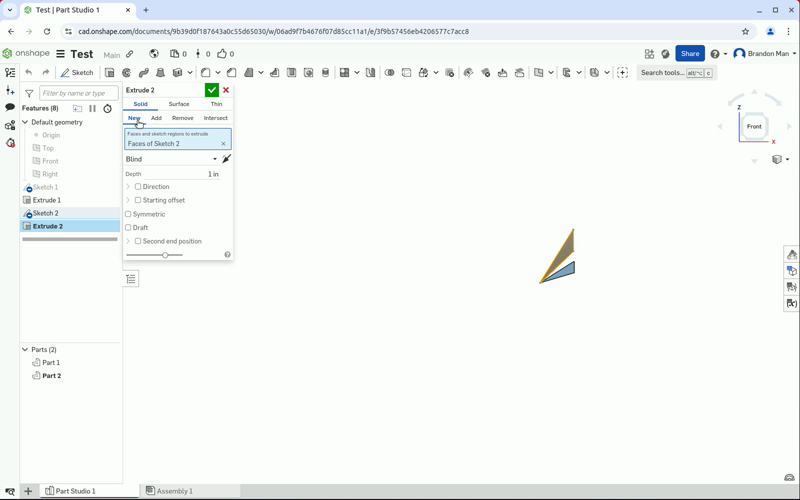
key(tab, 4)
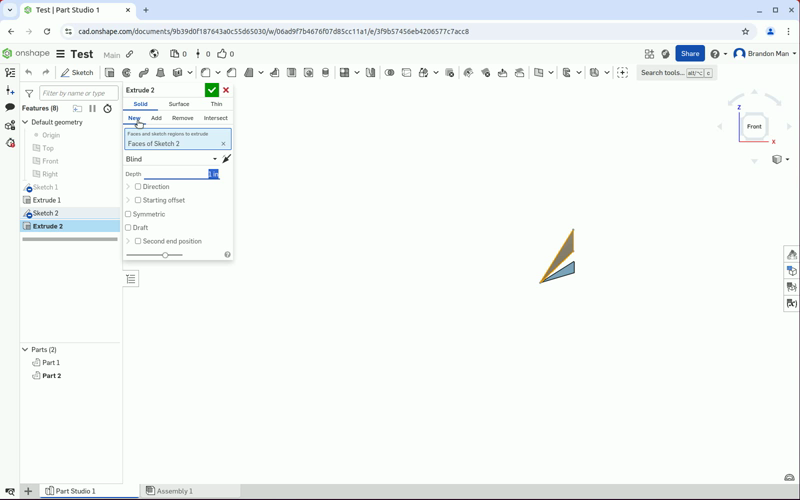
text(0.481)
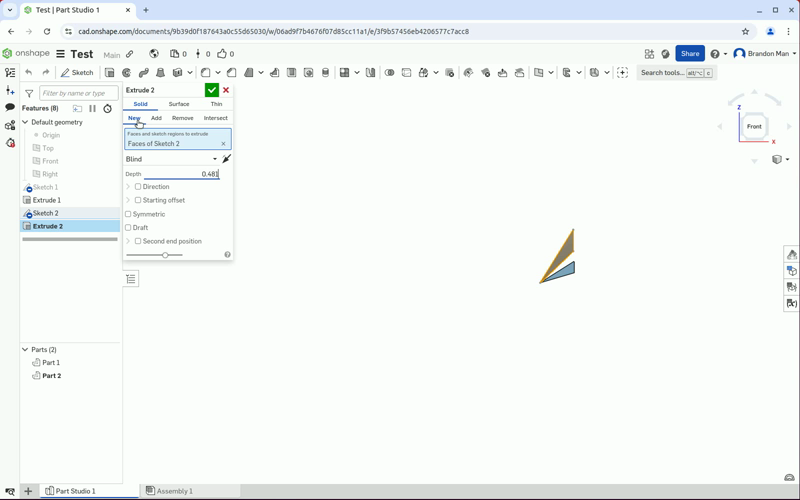
key(enter)
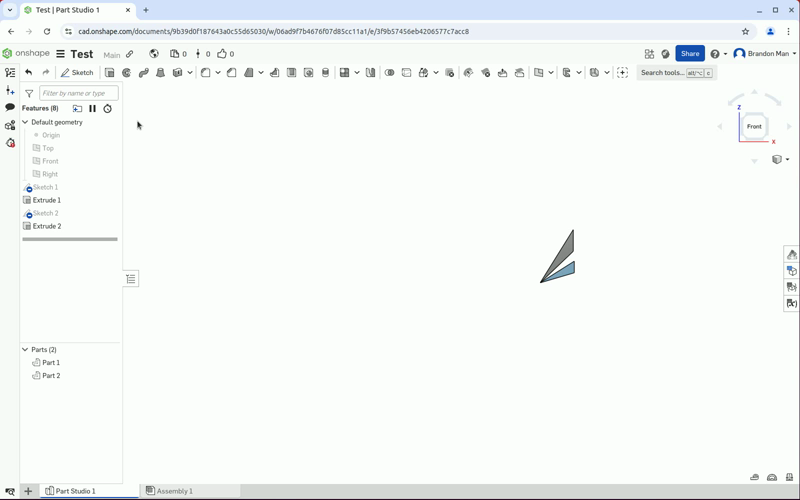
key(shift+h)
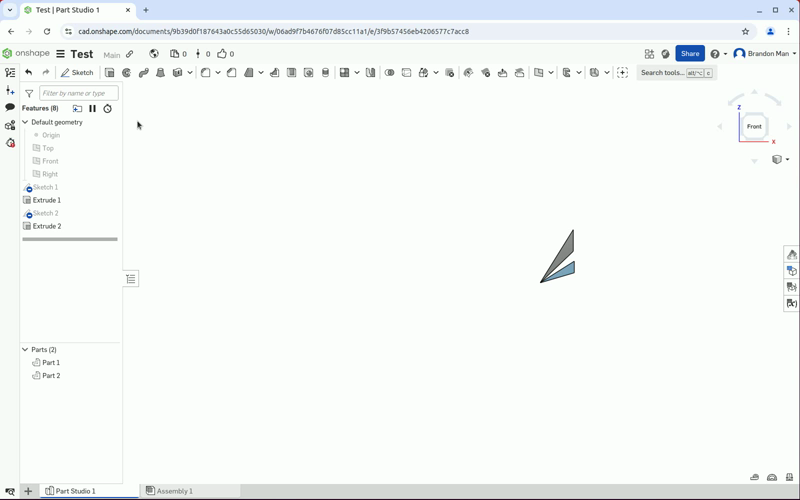
key(shift+h)
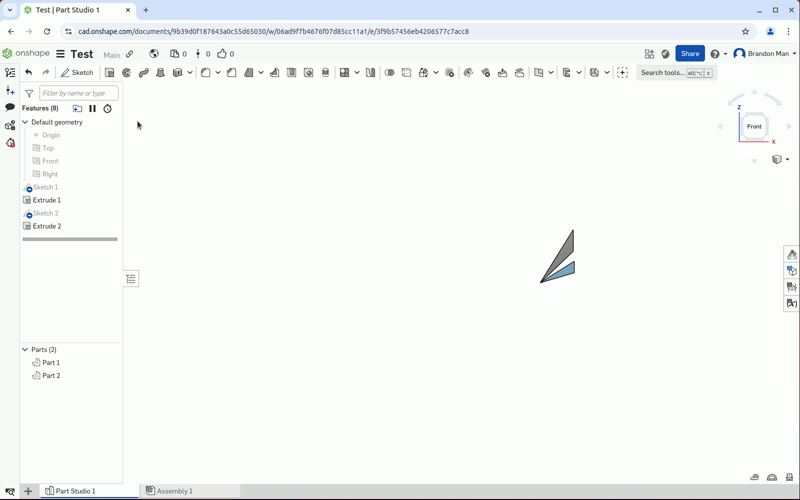
mouse_move(73, 189)
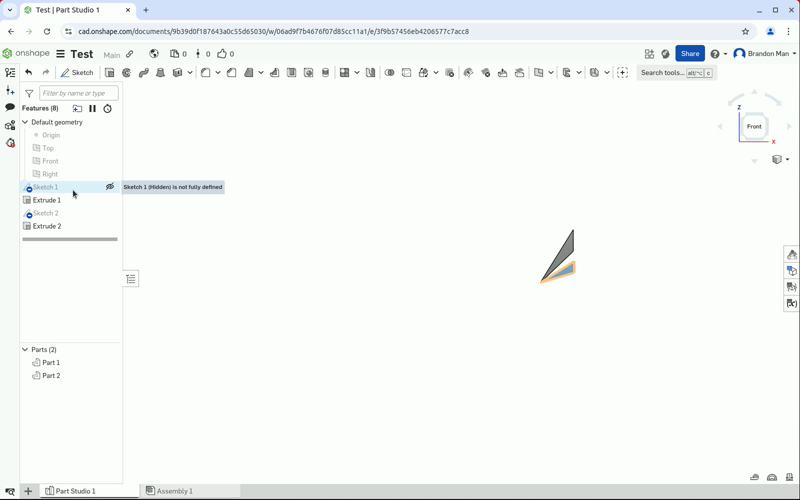
click(73, 189)
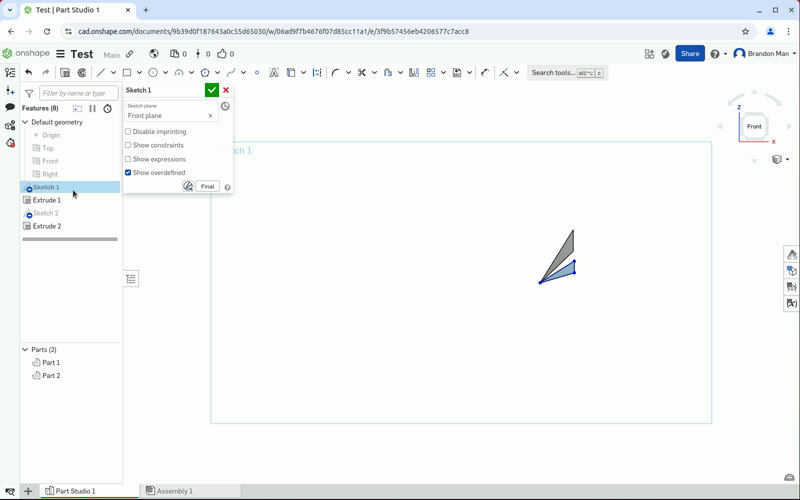
mouse_move(229, 92)
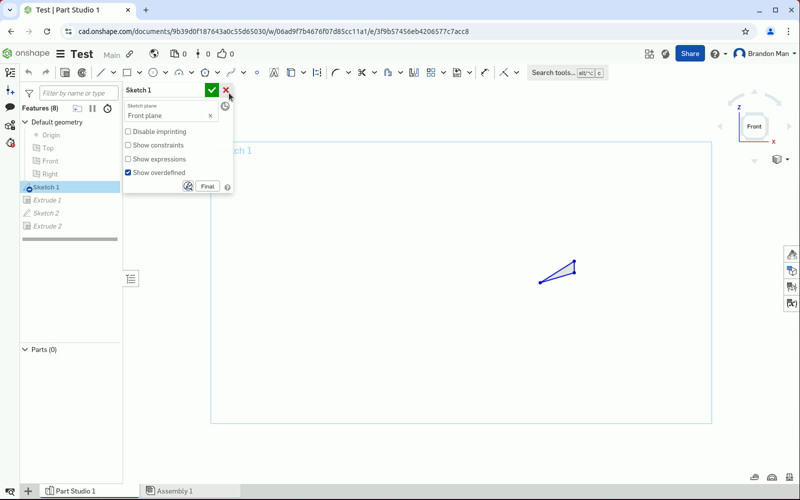
click(229, 92)
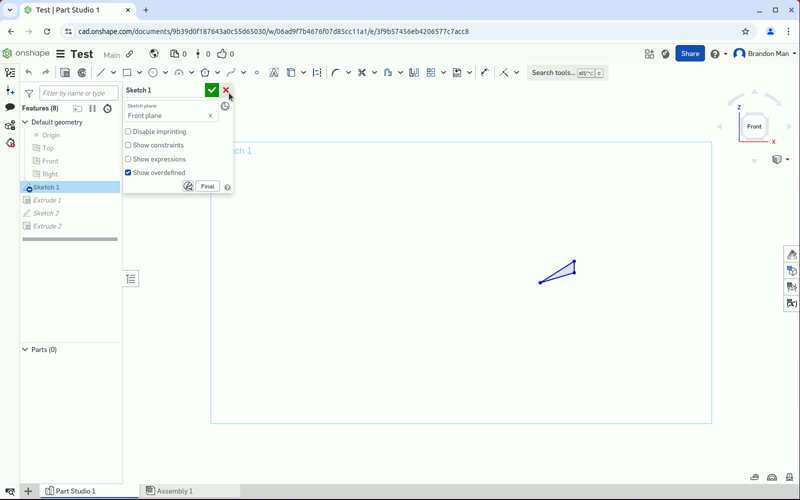
key(shift+s)
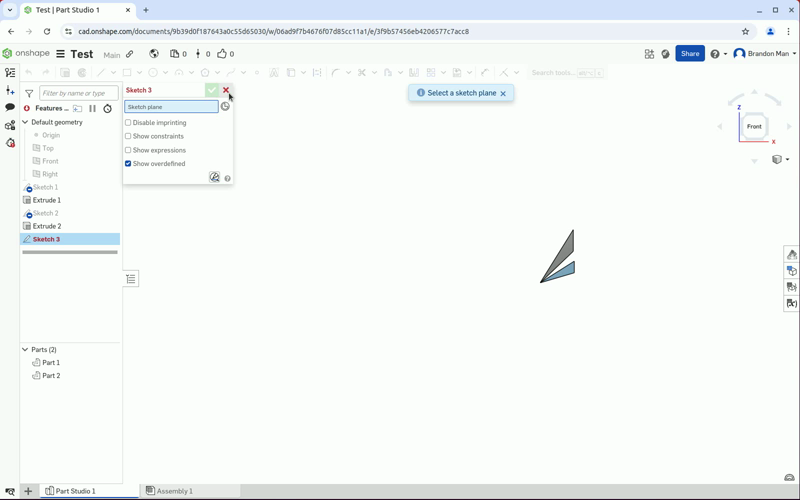
mouse_move(73, 163)
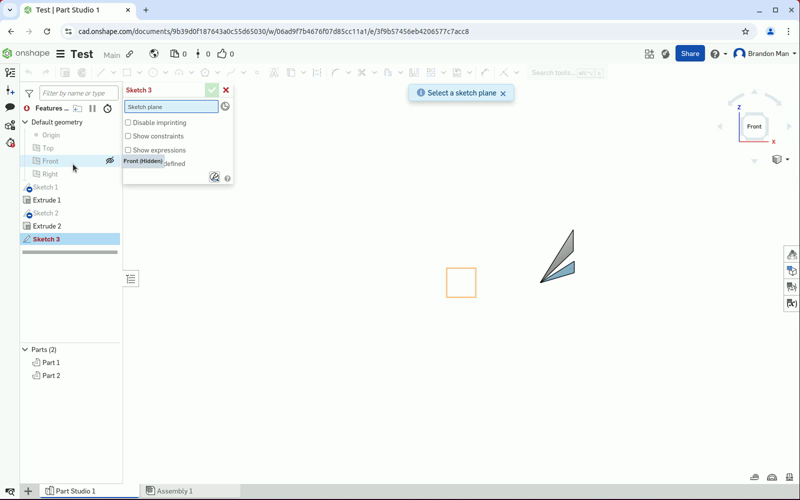
click(73, 163)
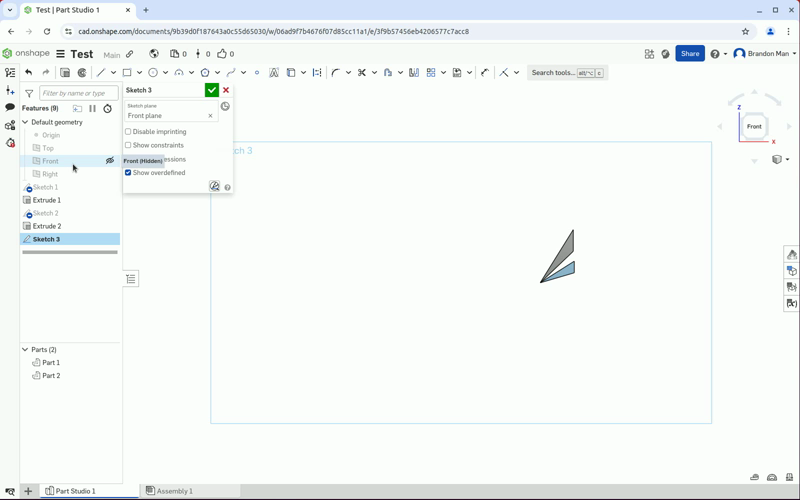
mouse_move(73, 352)
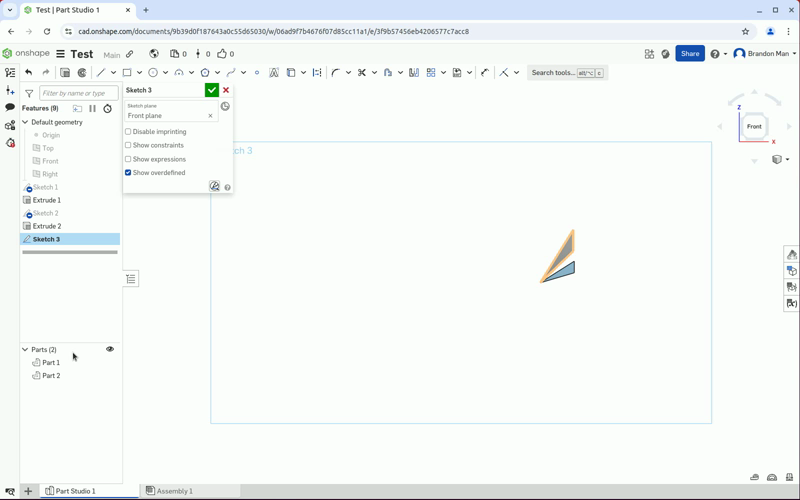
key(y)
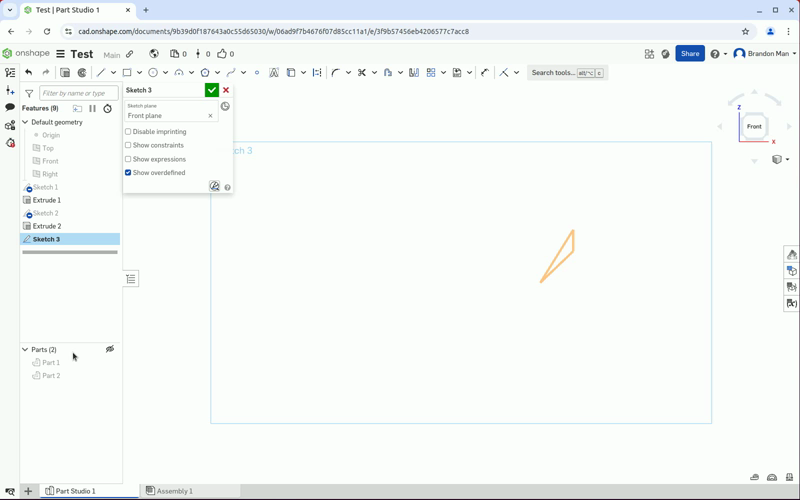
key(l)
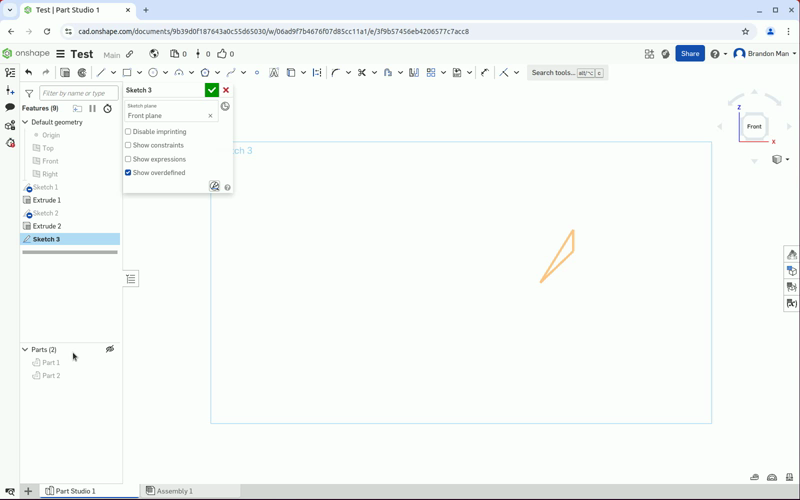
key_down(shift)
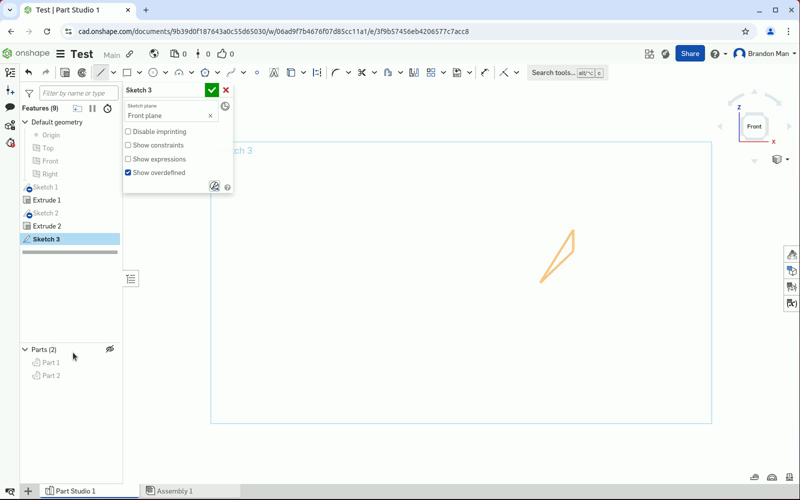
mouse_move(540, 282)
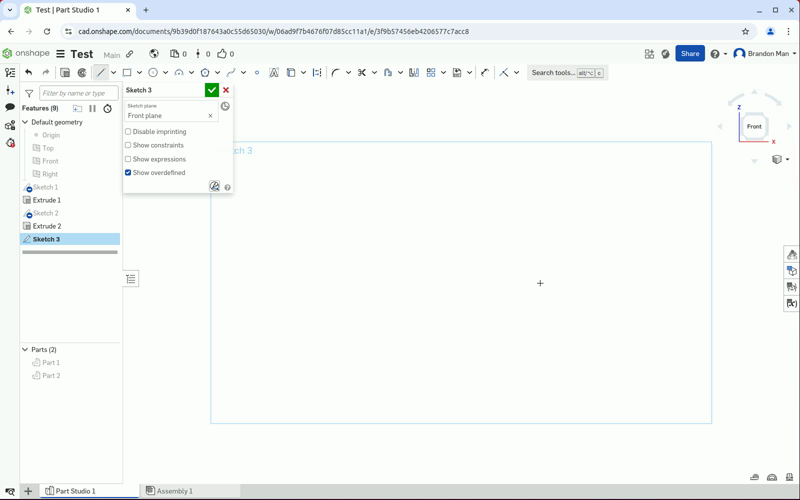
click(540, 282)
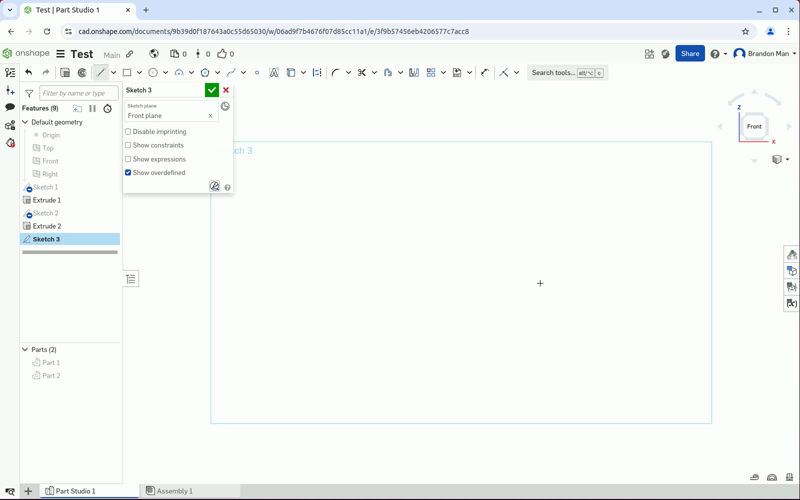
key_up(shift)
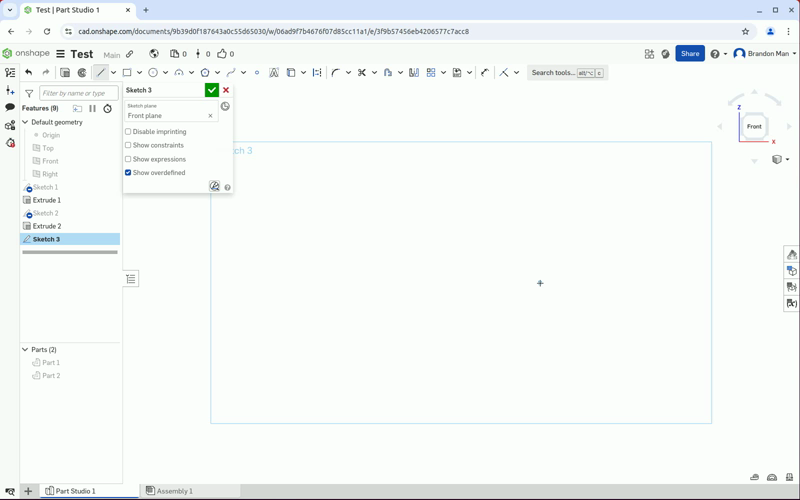
key_down(shift)
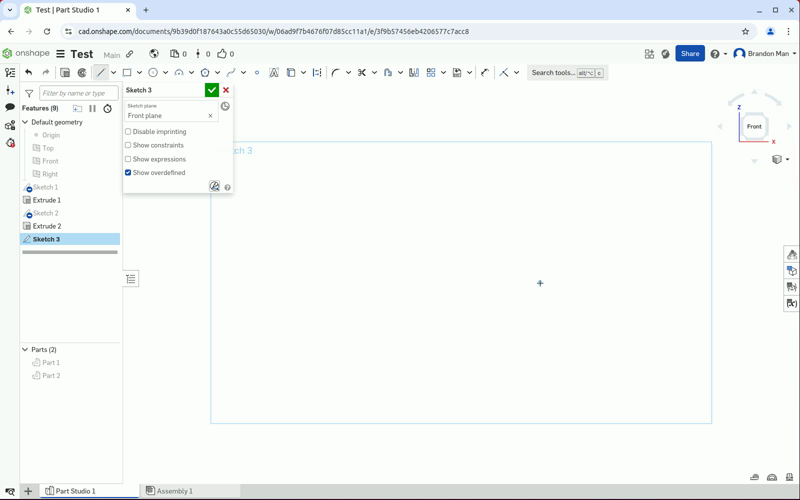
mouse_move(570, 282)
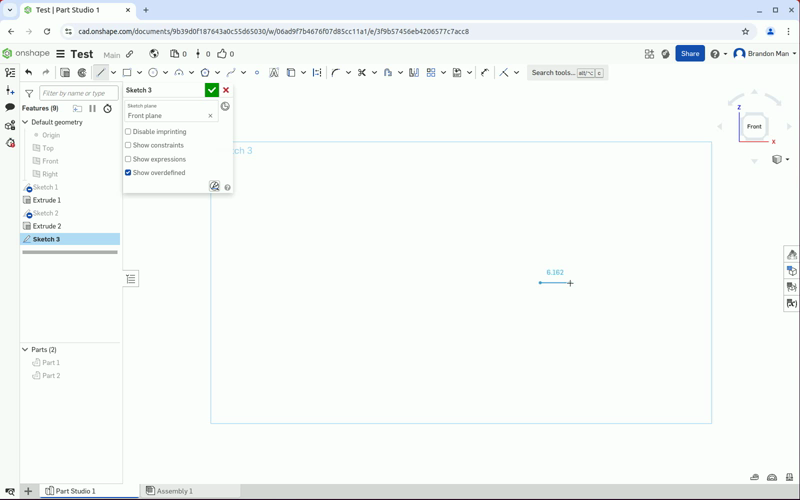
mouse_move(574, 260)
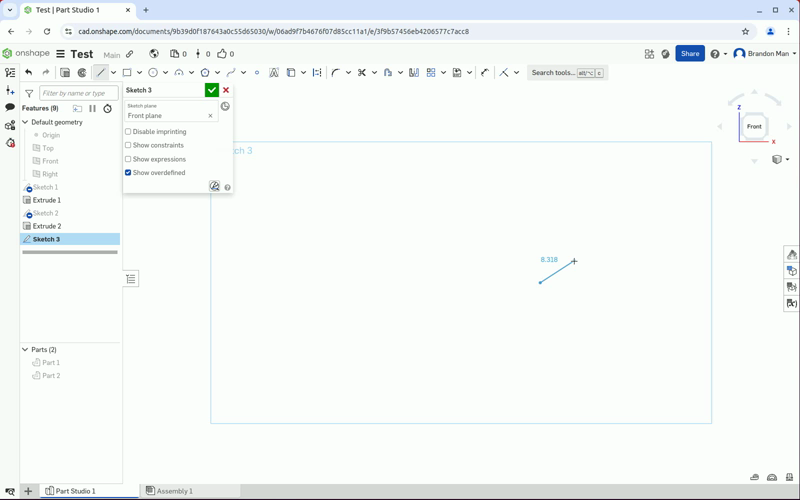
click(574, 260)
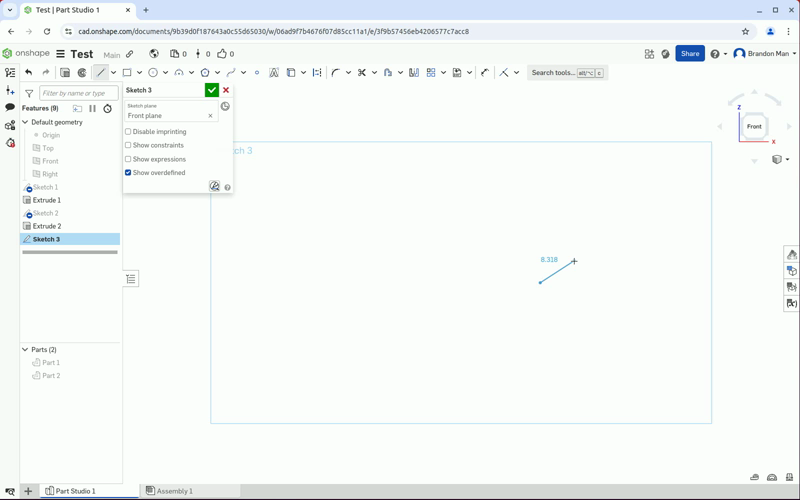
key_up(shift)
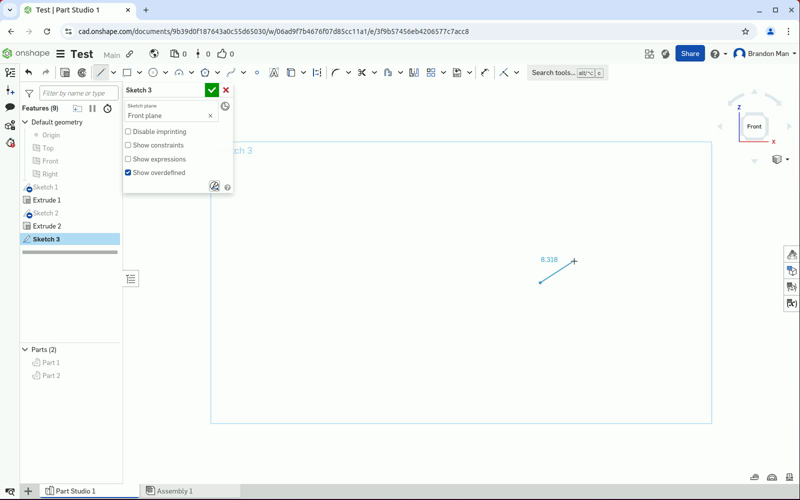
key_down(shift)
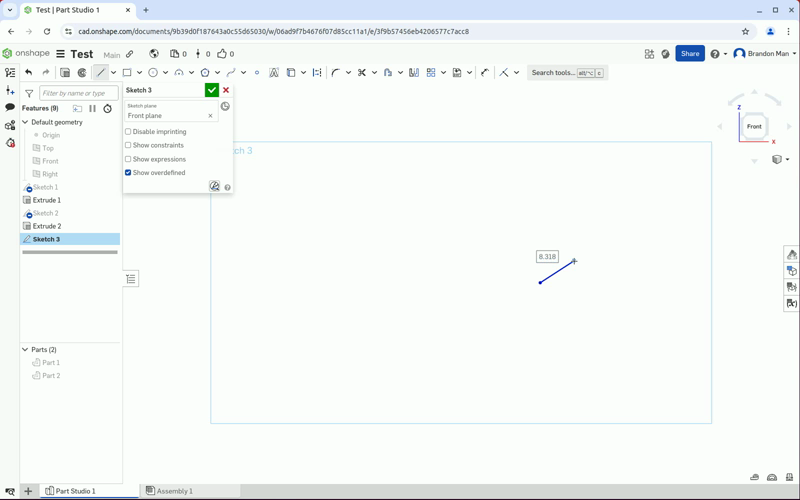
mouse_move(589, 260)
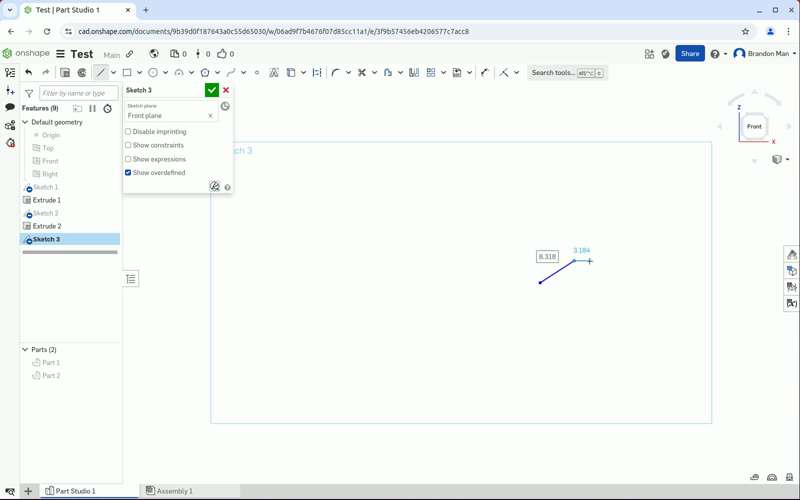
mouse_move(574, 251)
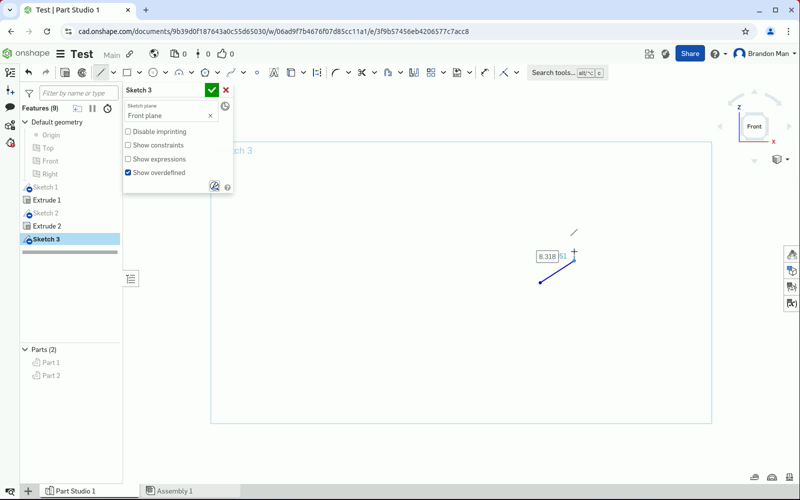
click(574, 251)
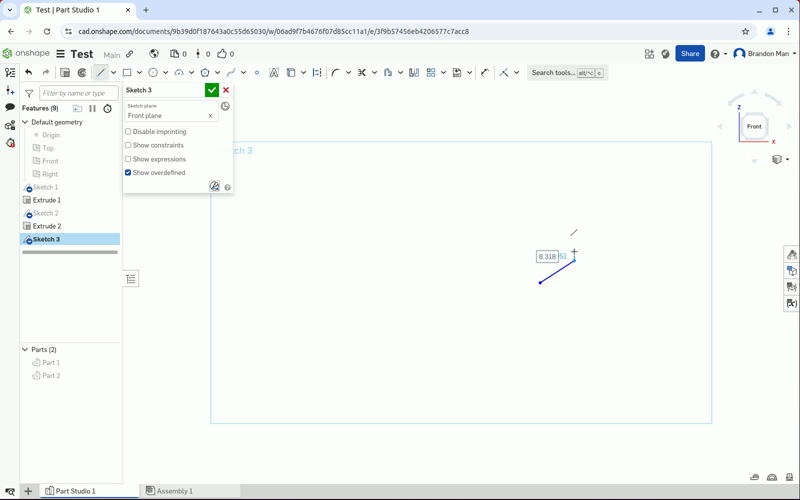
key_up(shift)
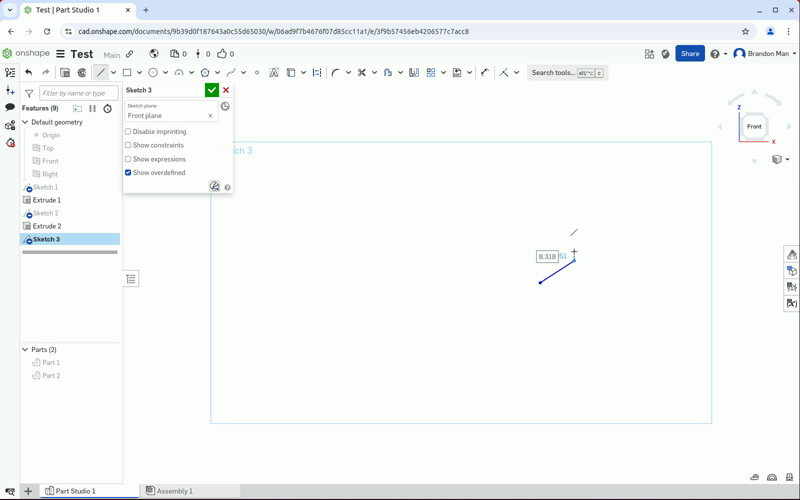
mouse_move(589, 251)
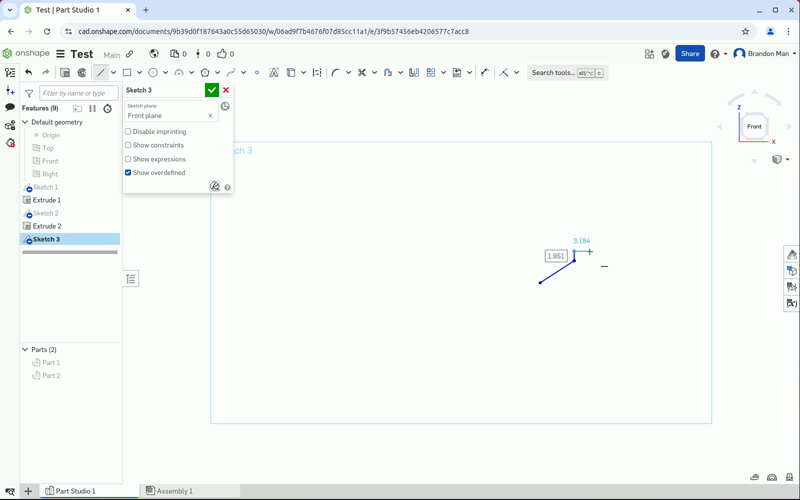
key_down(shift)
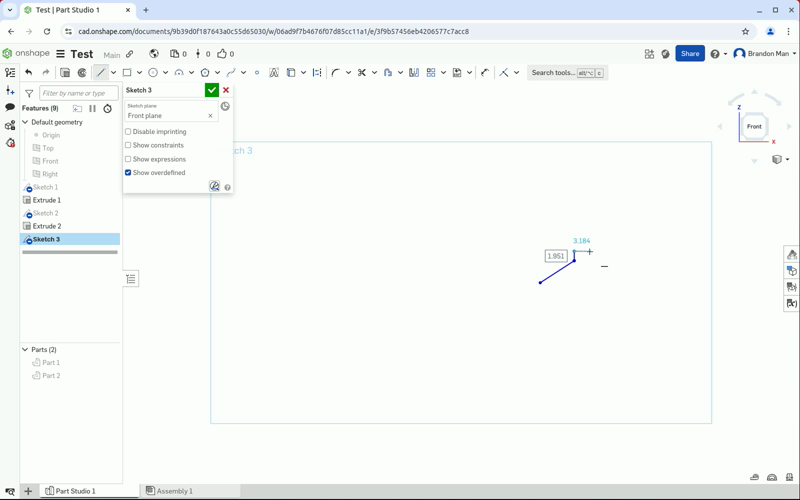
mouse_move(540, 282)
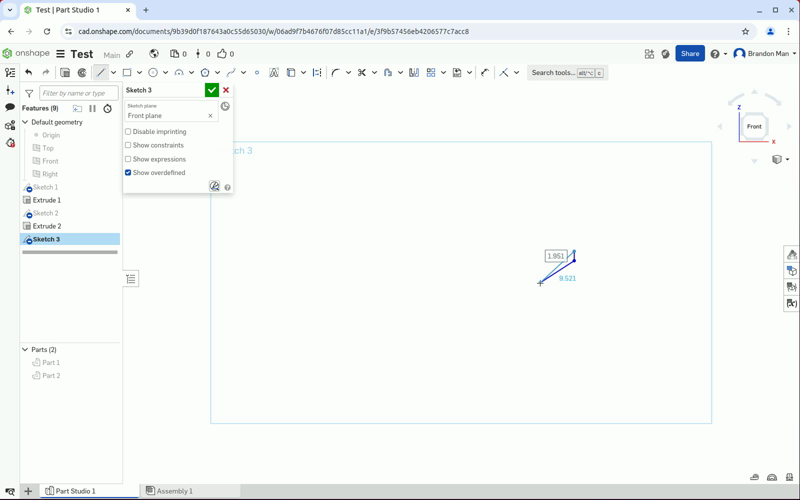
key_up(shift)
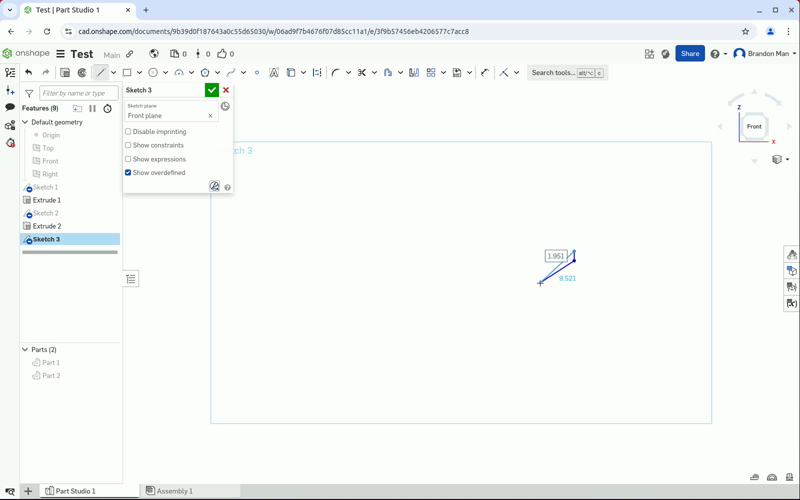
click(540, 282)
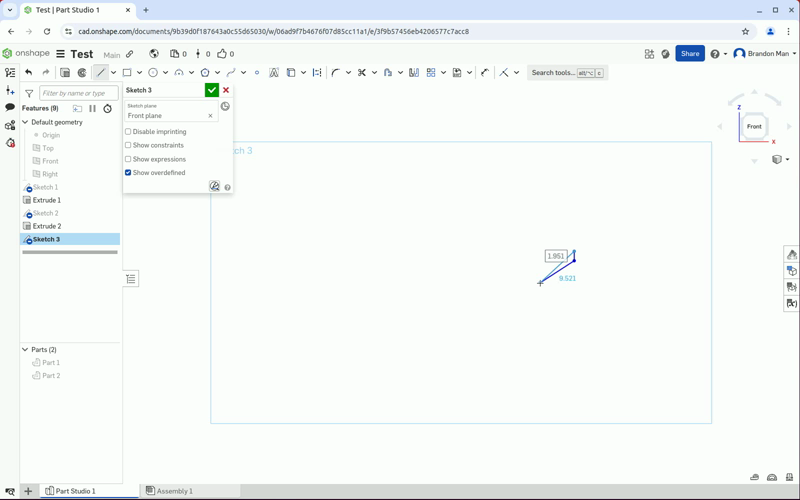
key(esc)
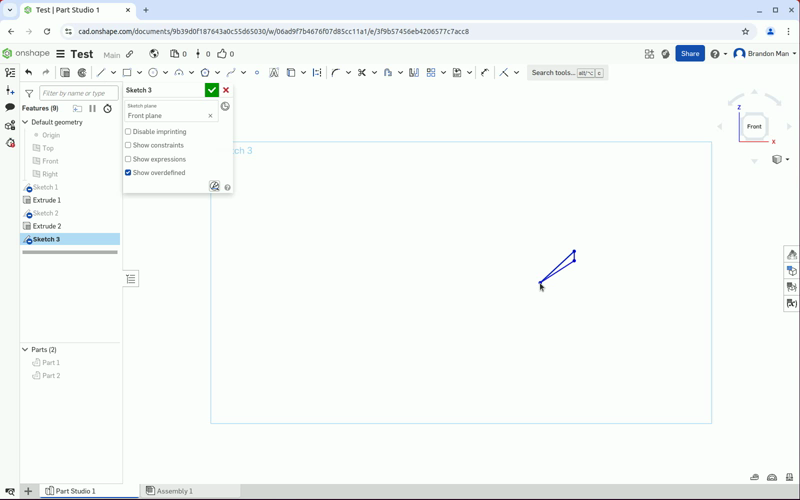
mouse_move(569, 259)
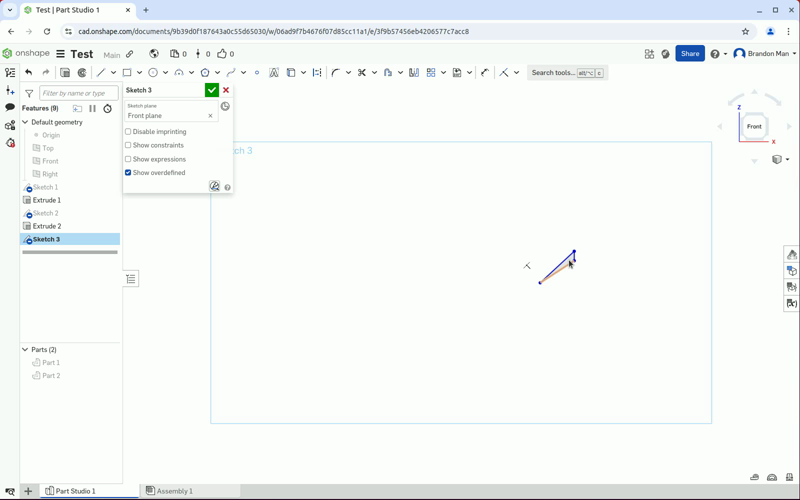
scroll(6)
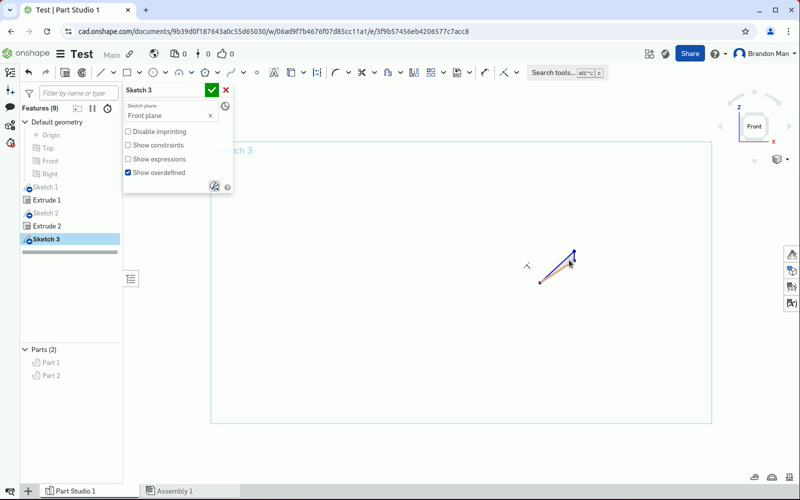
scroll(6)
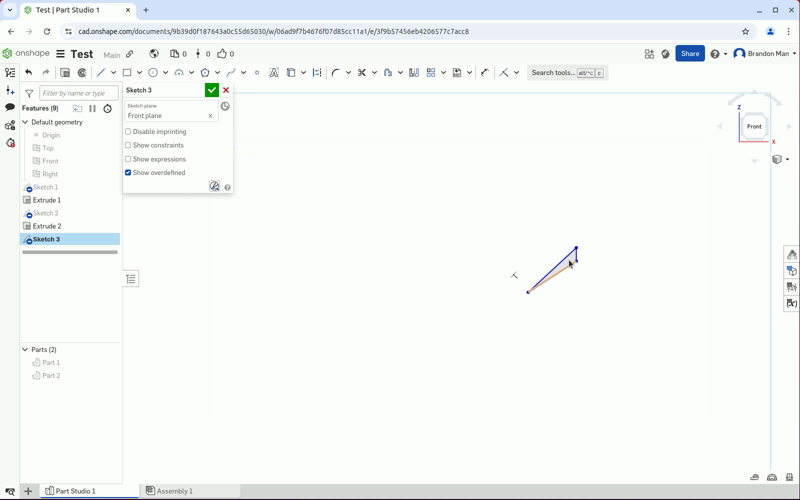
scroll(6)
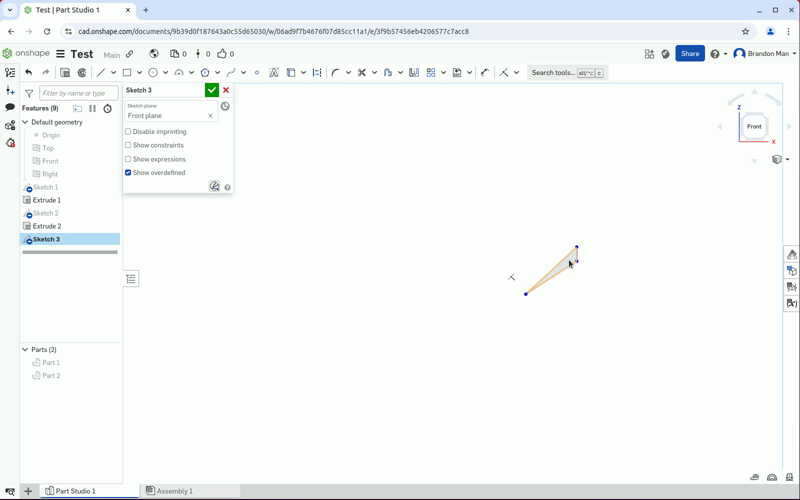
scroll(6)
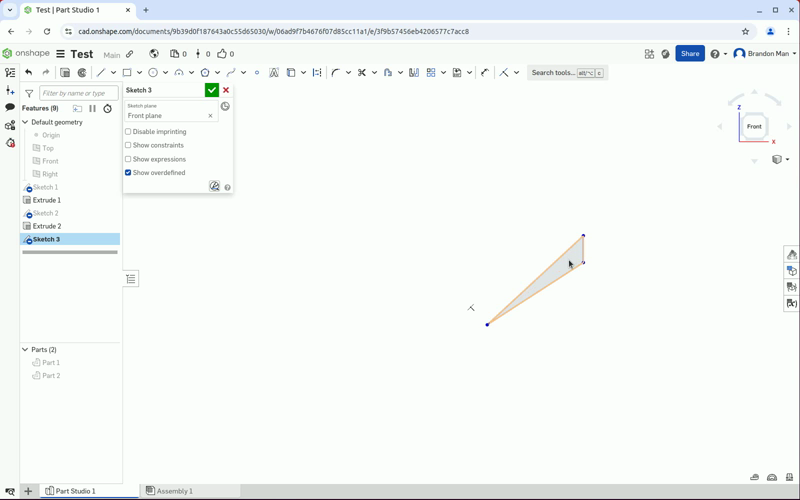
scroll(6)
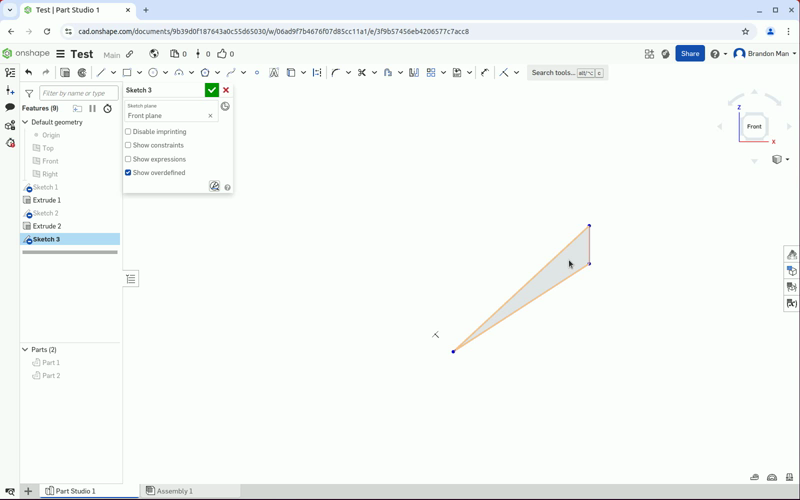
scroll(6)
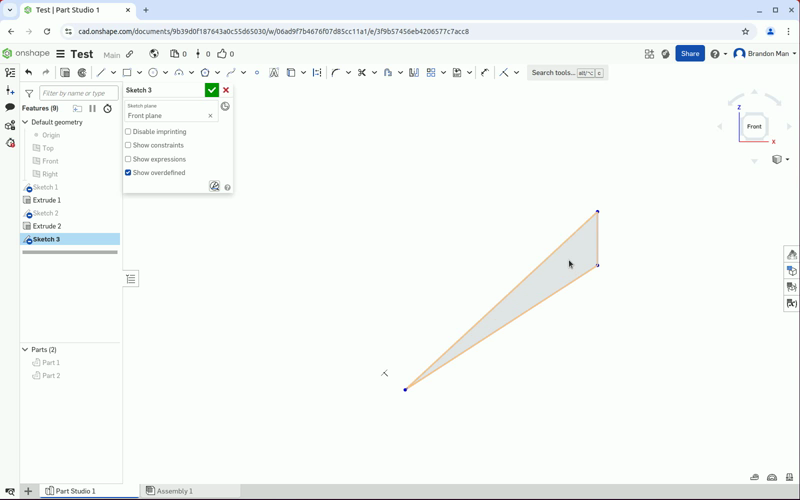
scroll(6)
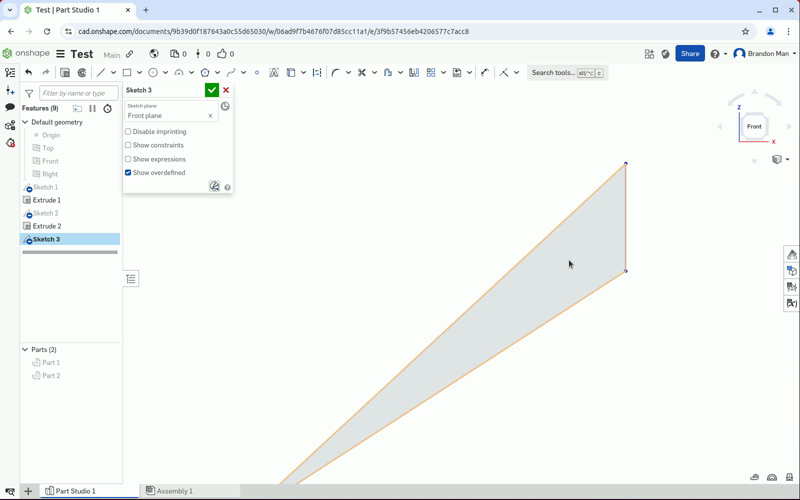
click(569, 259)
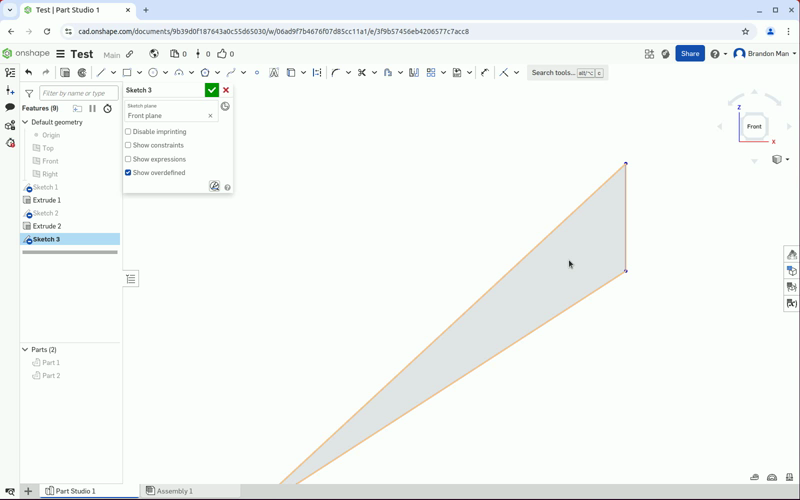
scroll(-6)
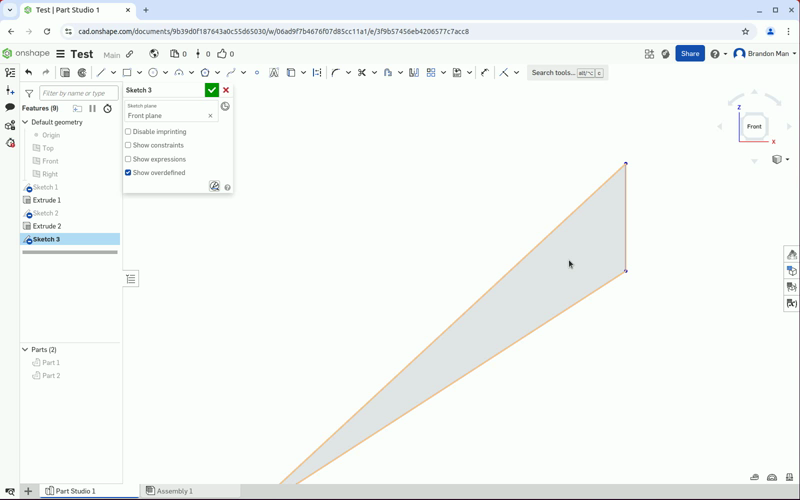
scroll(-6)
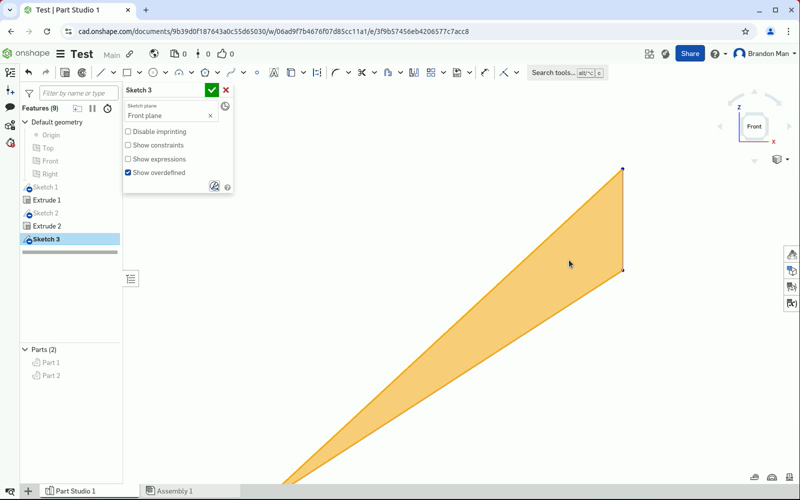
scroll(-6)
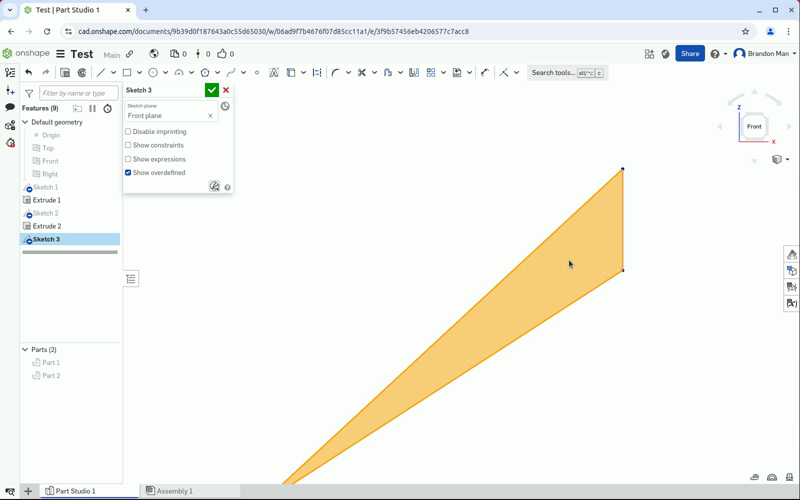
scroll(-6)
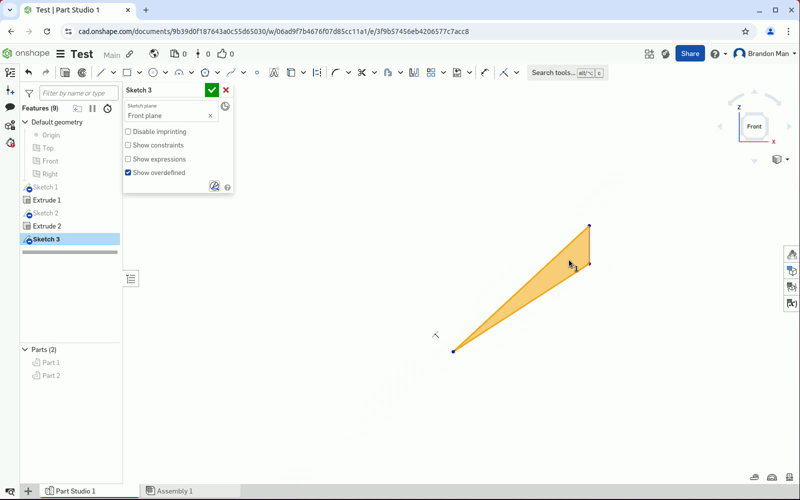
scroll(-6)
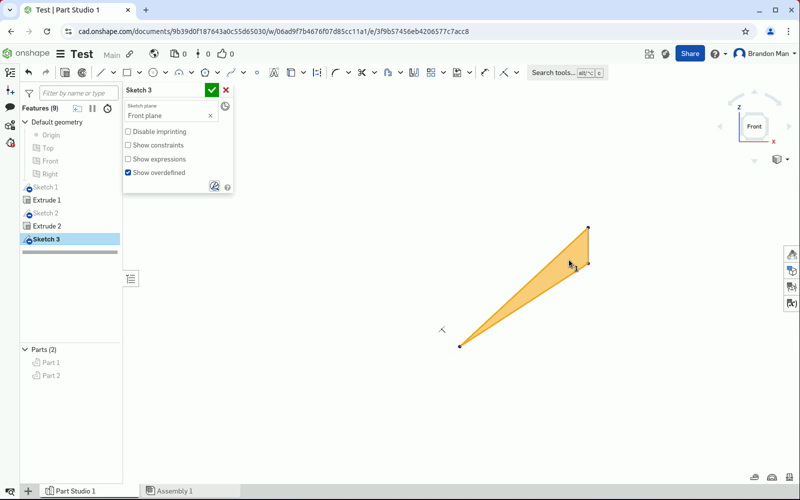
scroll(-6)
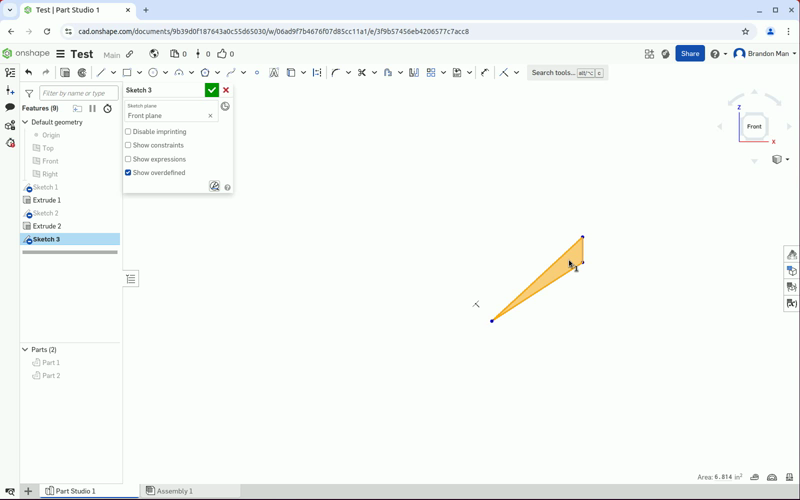
scroll(-6)
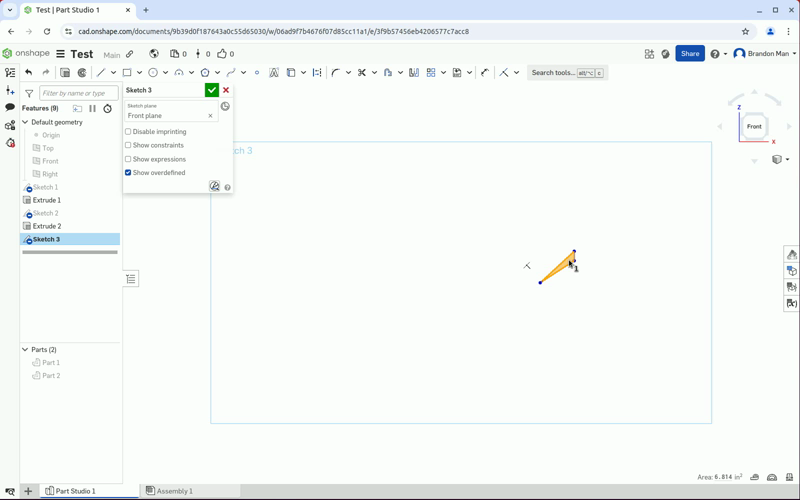
mouse_move(73, 352)
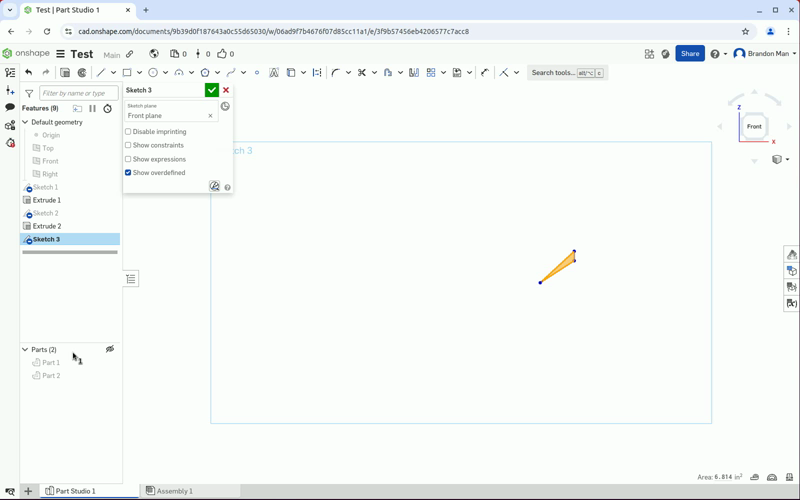
key(shift+y)
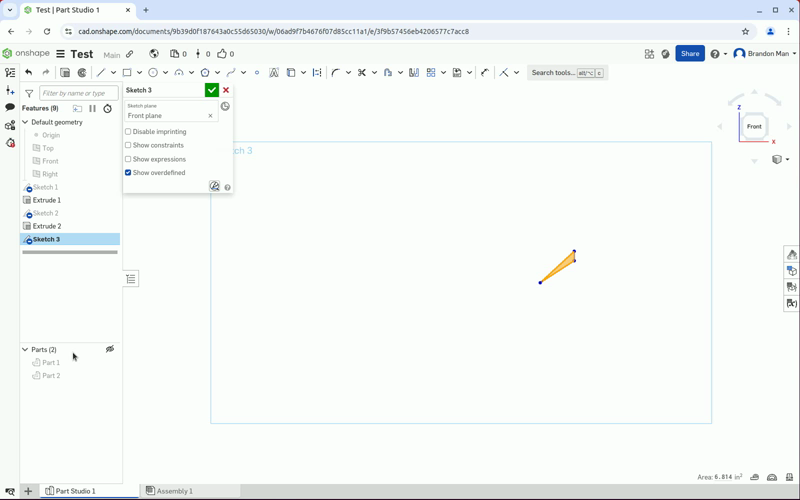
key(shift+e)
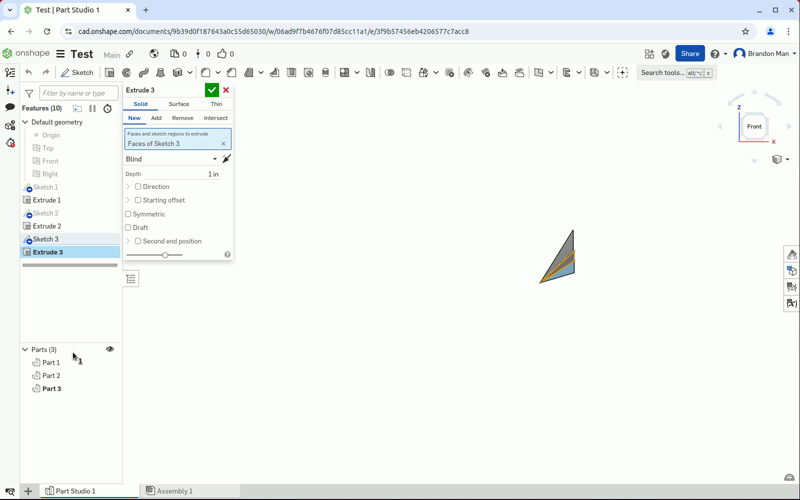
mouse_move(143, 106)
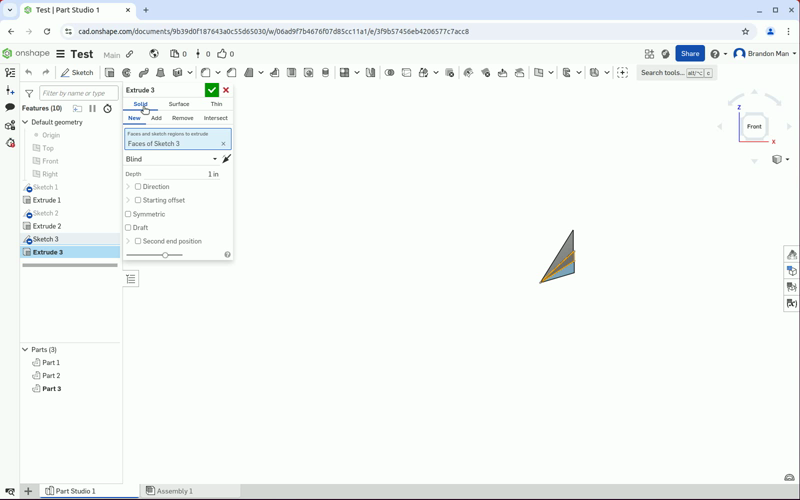
click(143, 106)
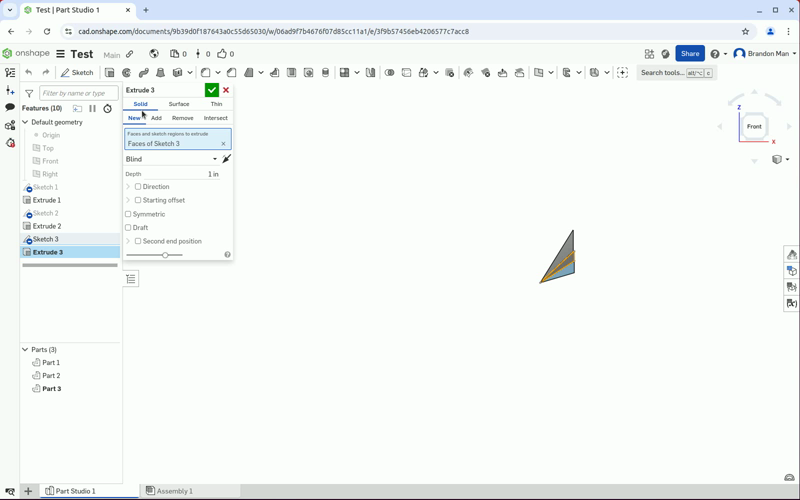
mouse_move(137, 120)
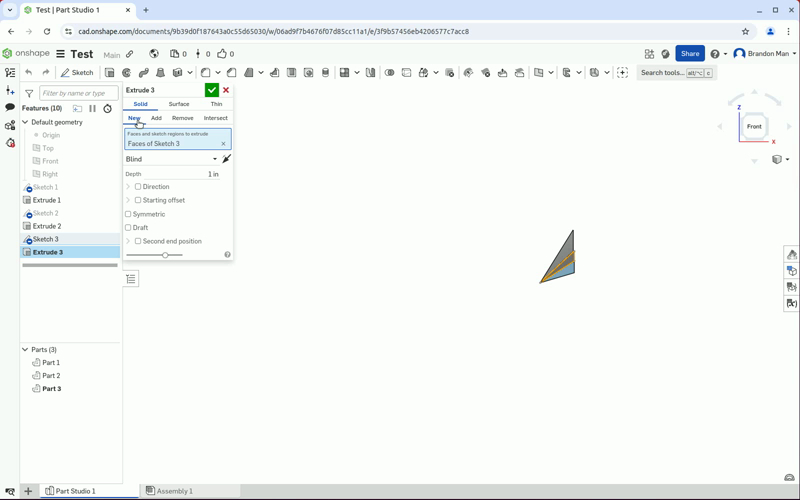
click(137, 120)
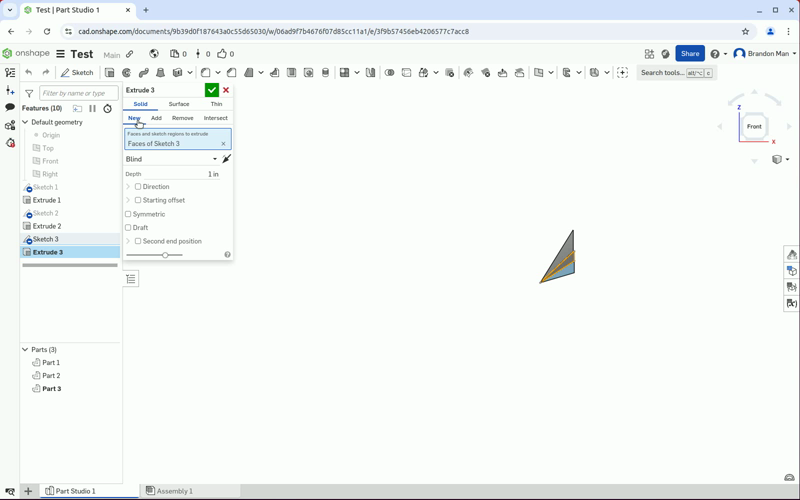
key(tab, 4)
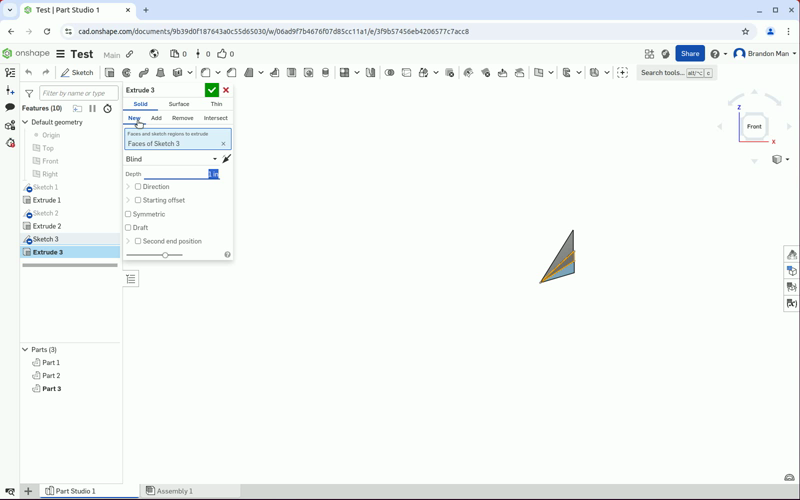
text(0.481)
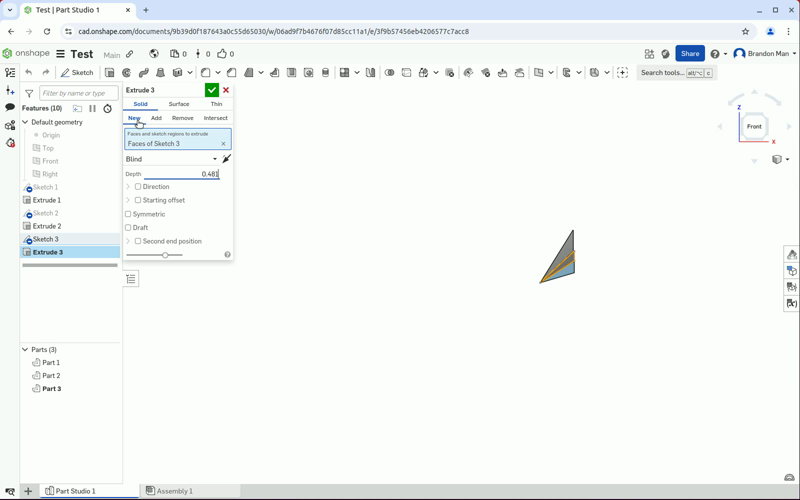
key(enter)
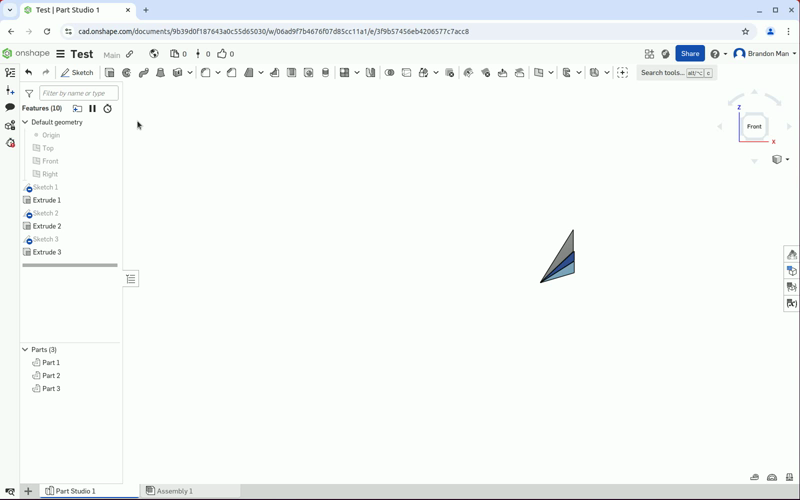
key(shift+h)
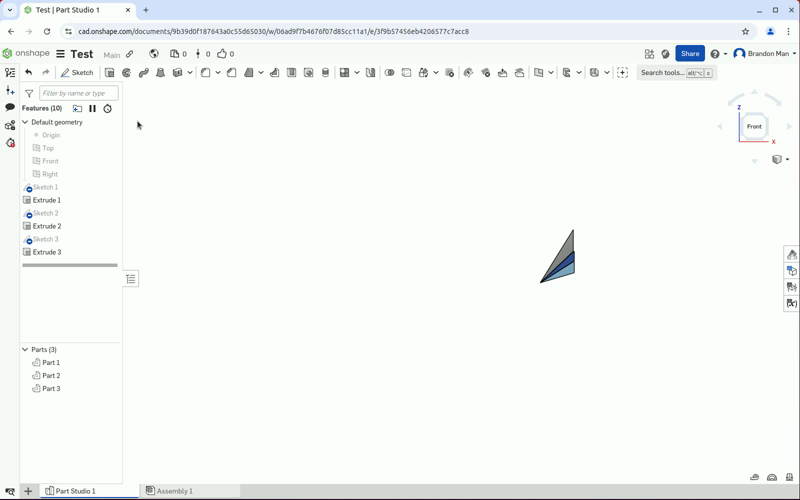
key(shift+h)
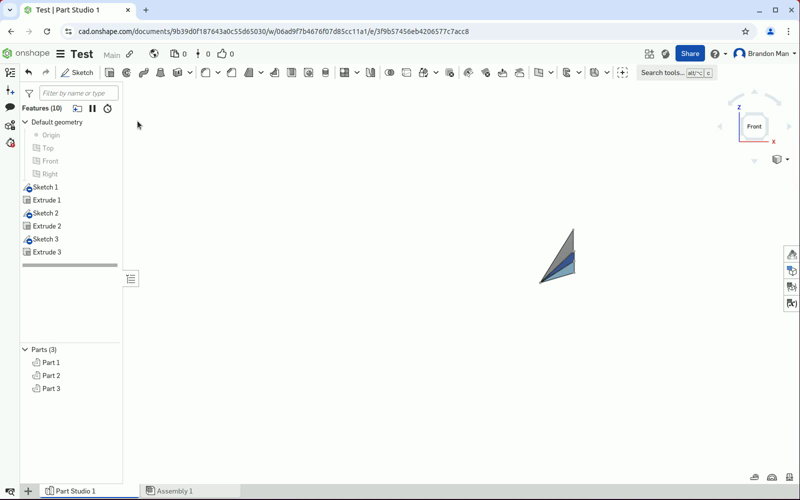
key(shift+7)
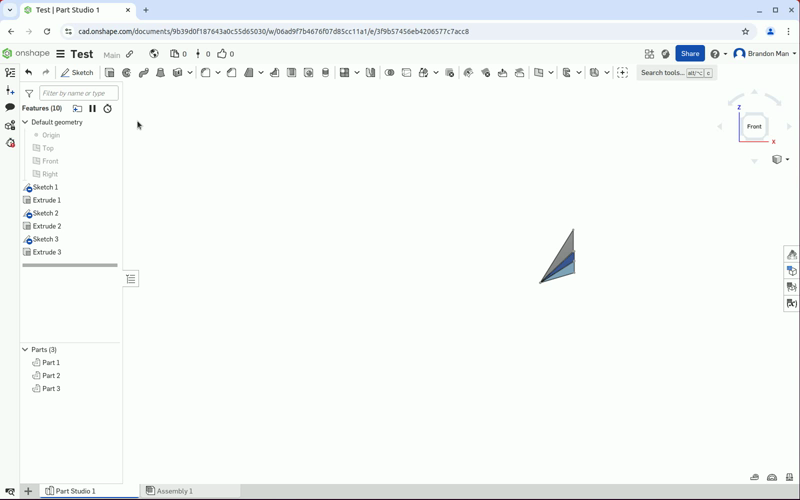
key(left, 2)
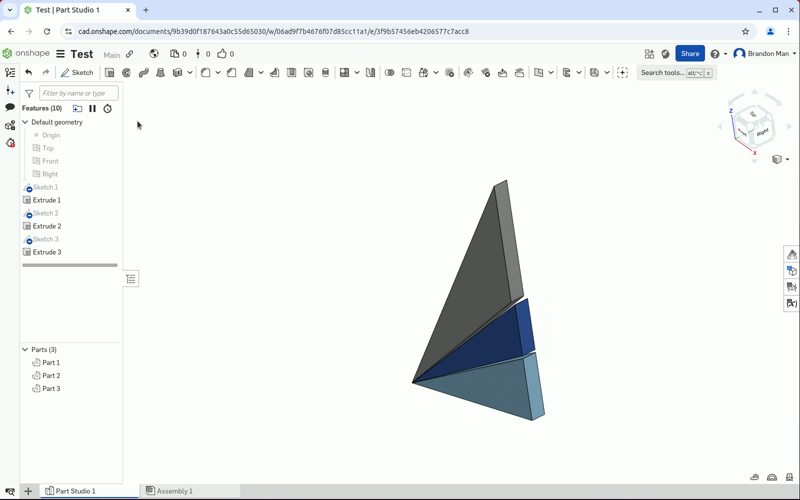
key(down, 2)
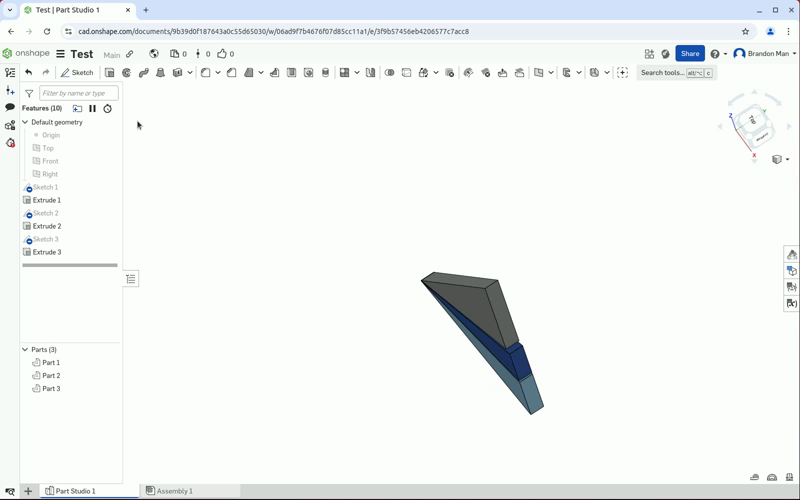
key(up, 2)
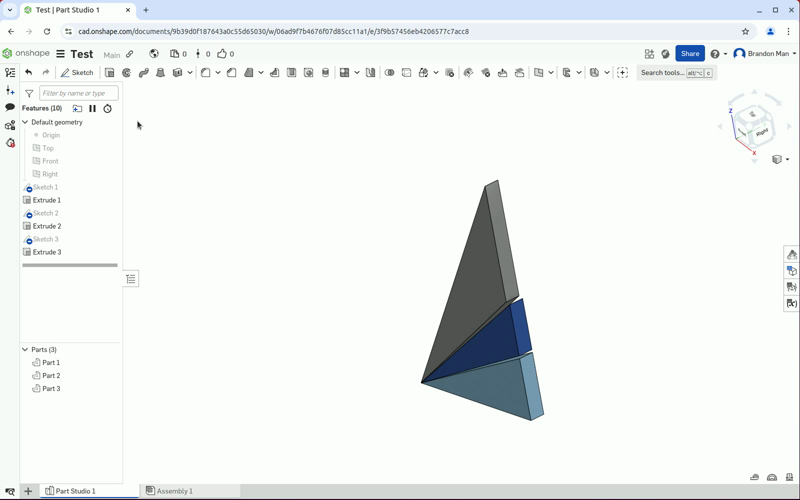
key(right, 2)
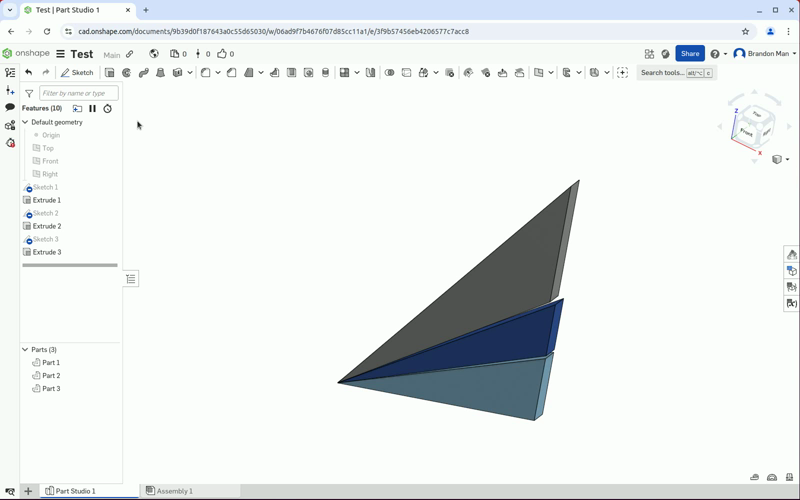
mouse_move(73, 189)
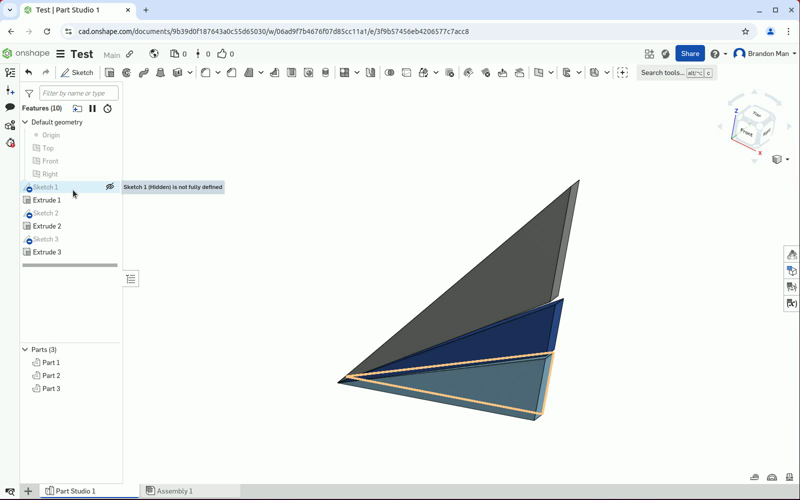
click(73, 189)